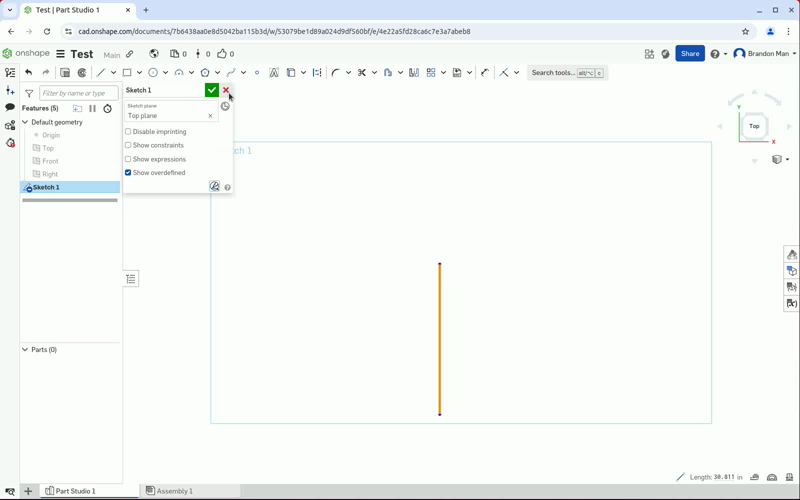
key(shift+h)
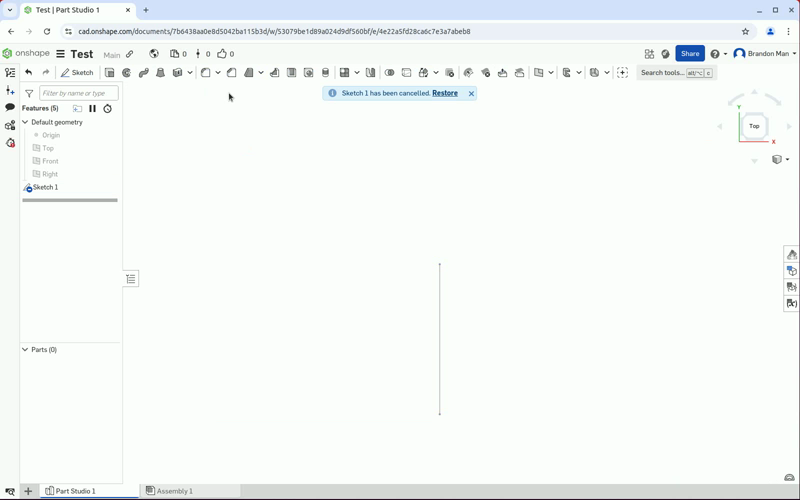
key(shift+s)
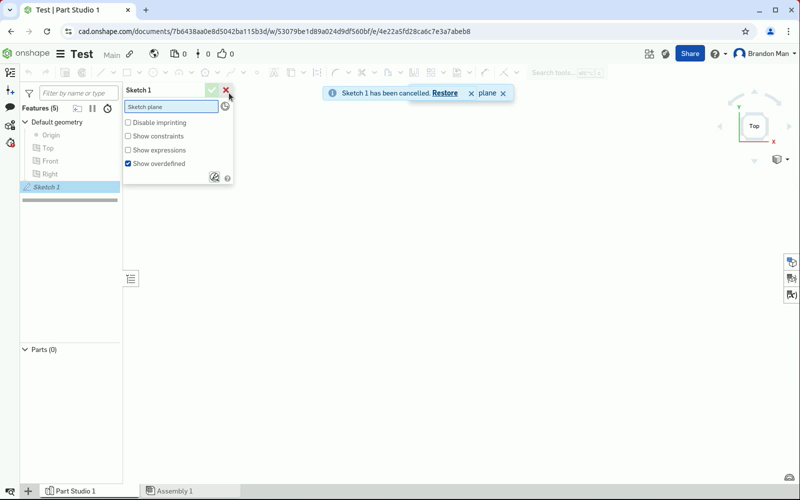
mouse_move(73, 150)
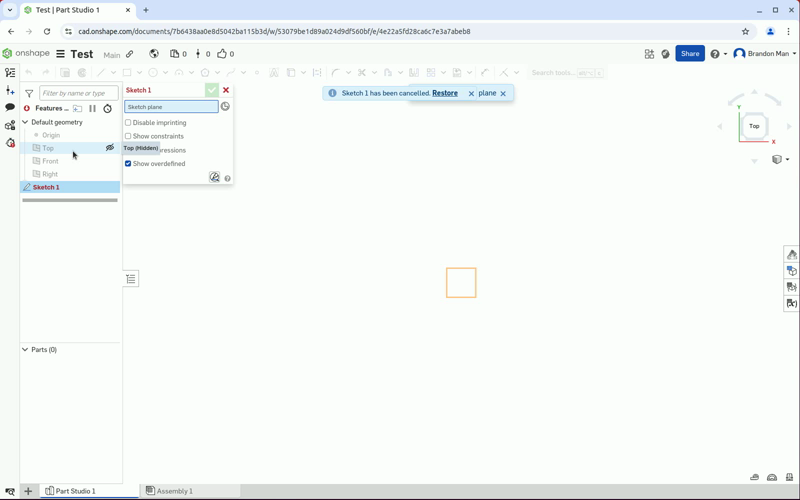
click(73, 150)
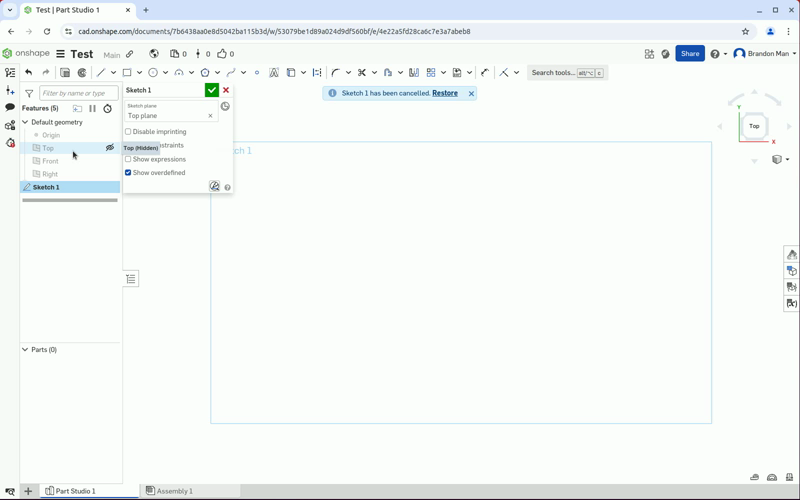
mouse_move(73, 352)
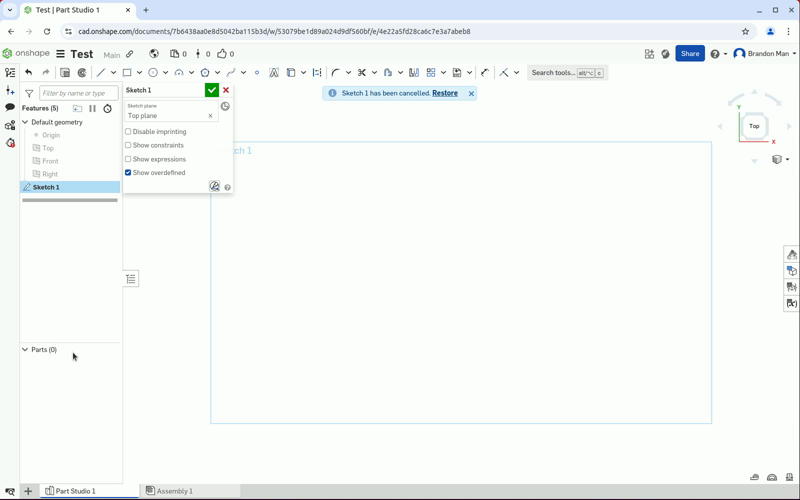
key(y)
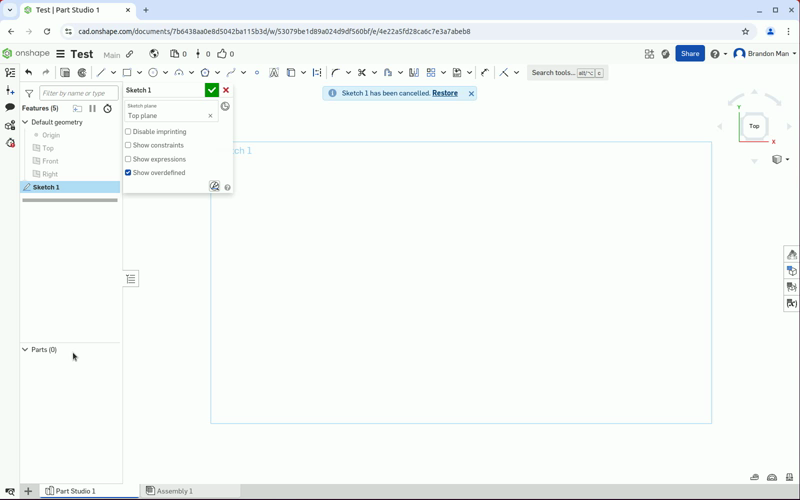
key(c)
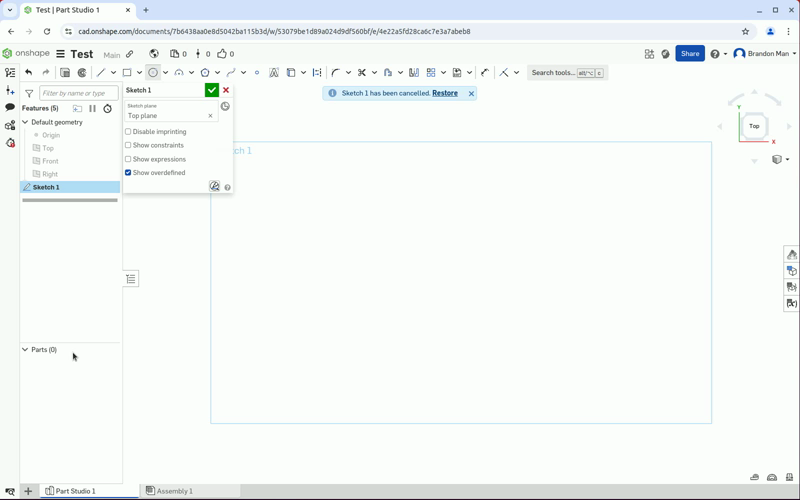
key_down(shift)
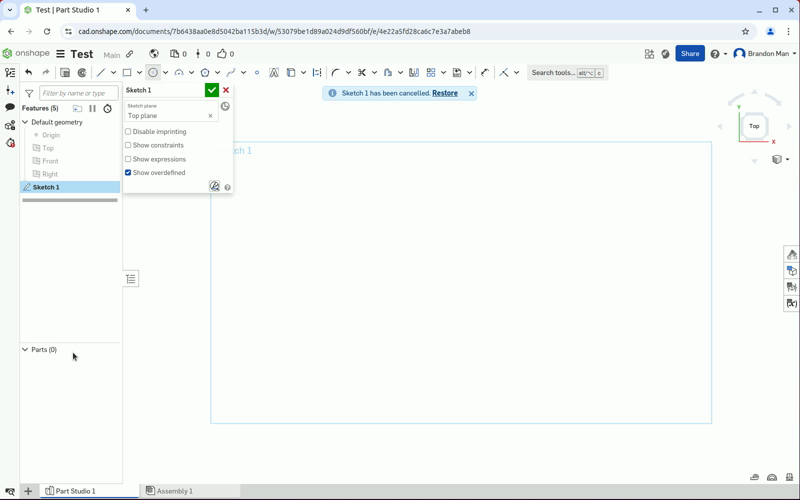
mouse_move(461, 282)
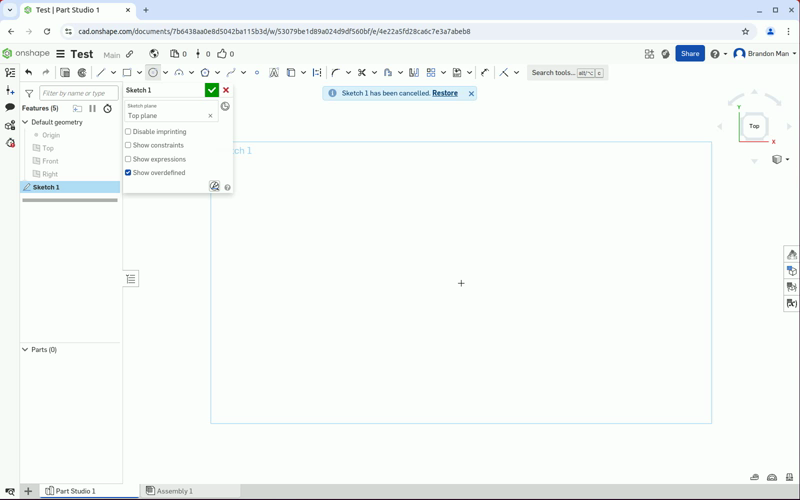
click(461, 282)
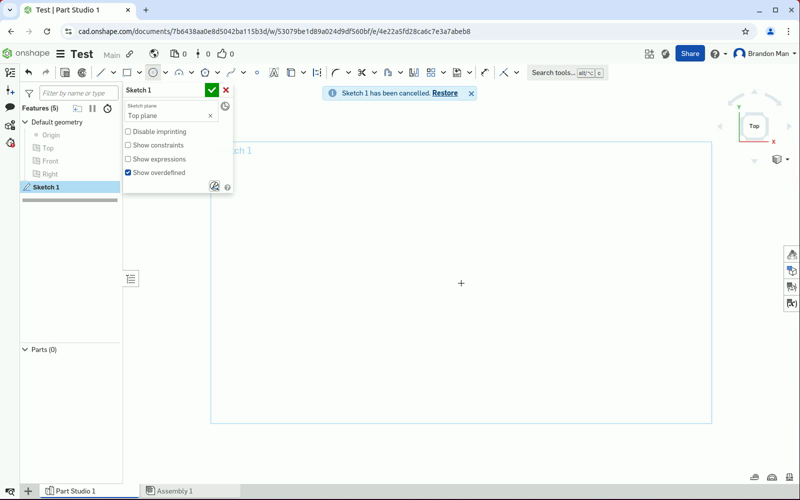
key_up(shift)
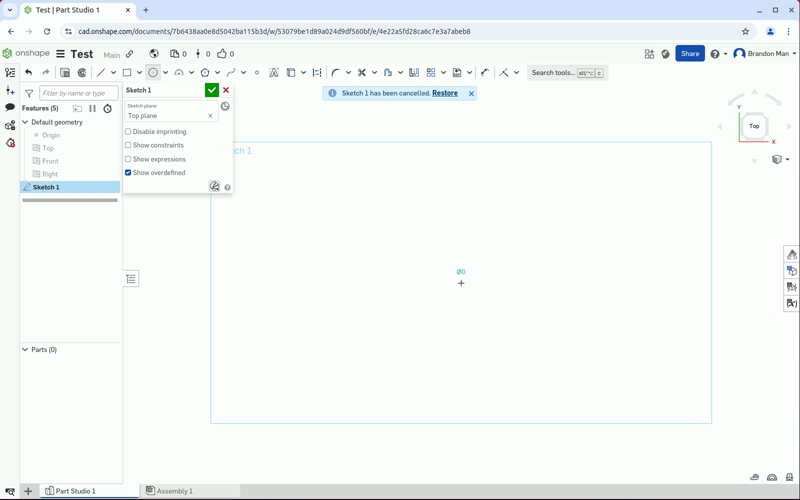
mouse_move(555, 282)
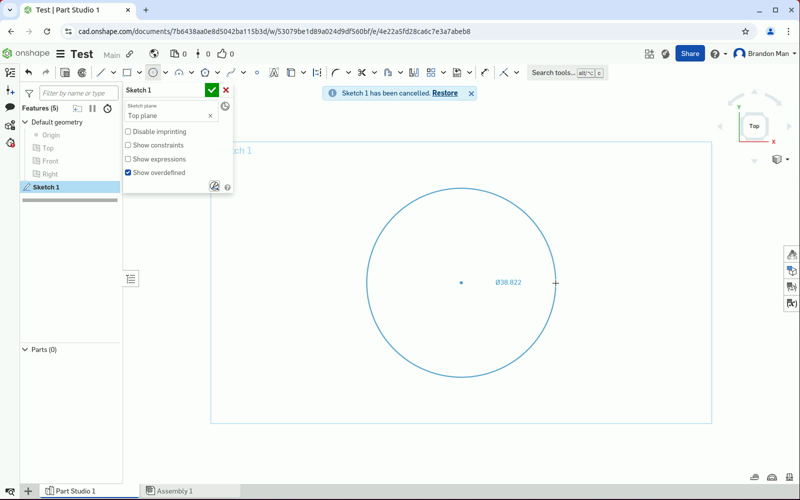
click(555, 282)
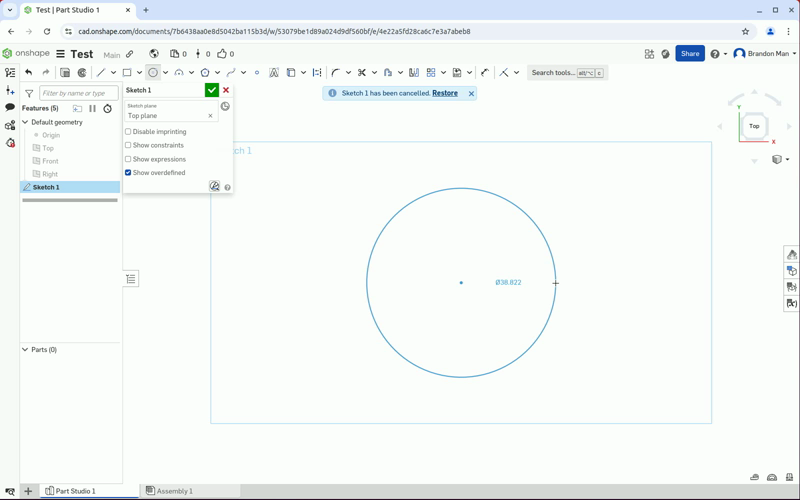
key(esc)
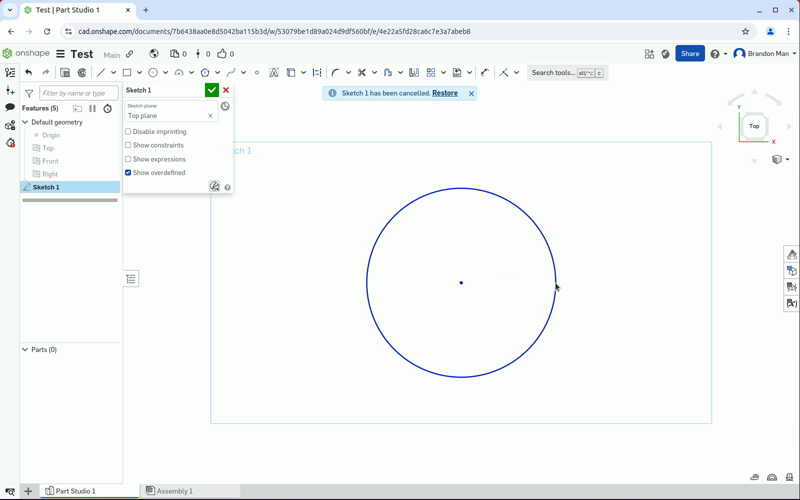
mouse_move(455, 271)
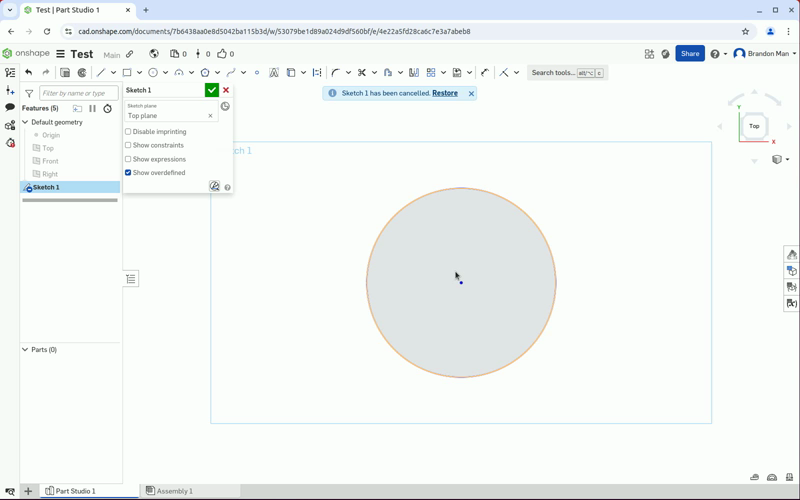
click(455, 271)
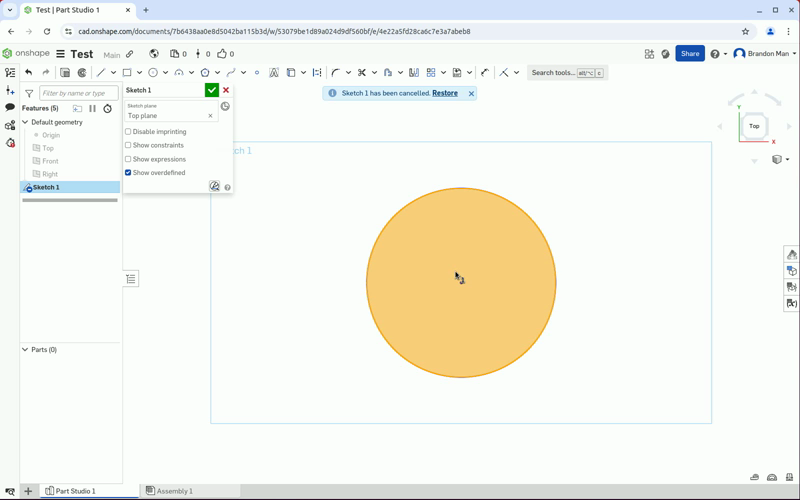
mouse_move(73, 352)
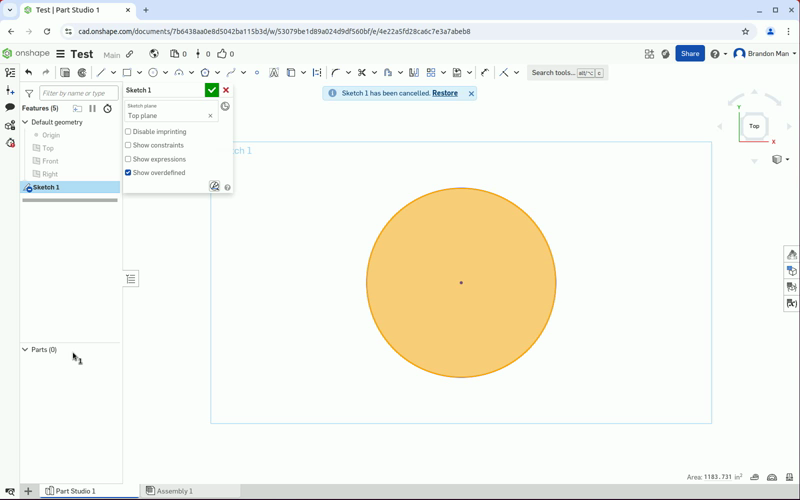
key(shift+y)
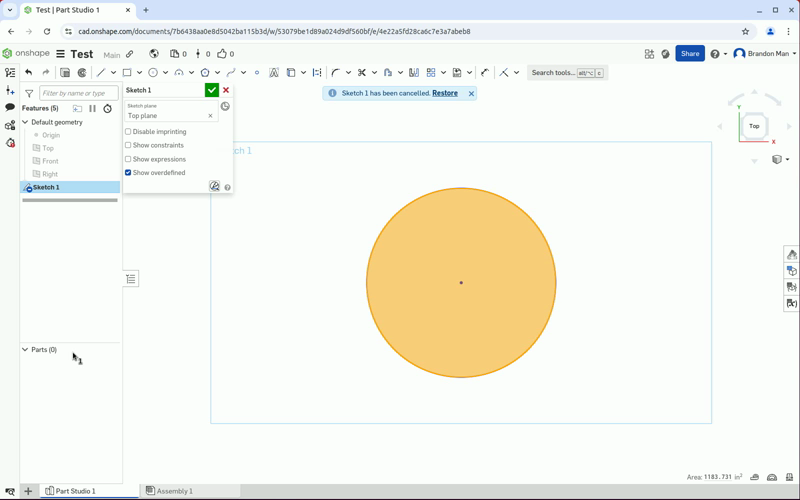
key(shift+e)
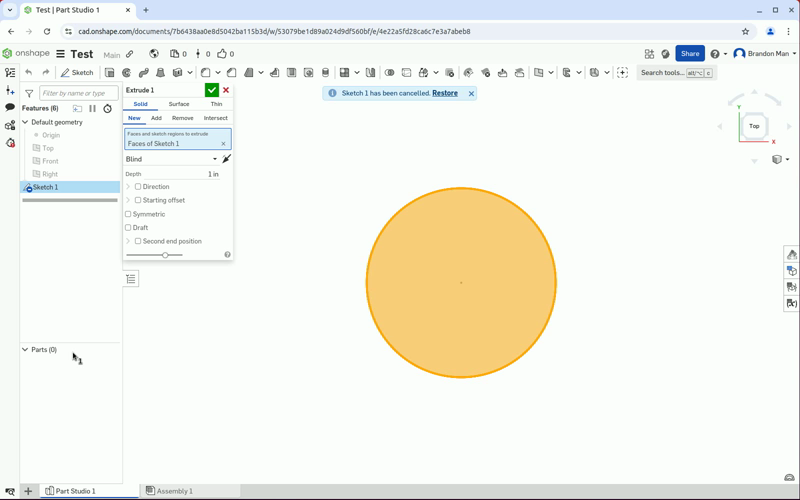
mouse_move(143, 106)
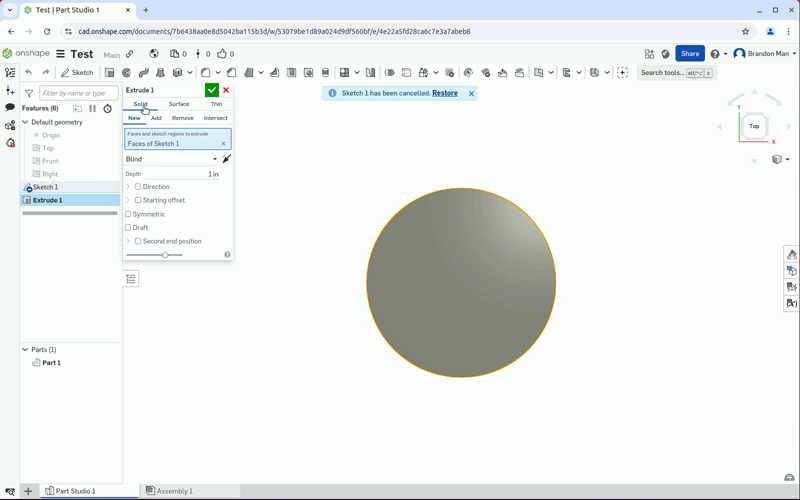
click(143, 106)
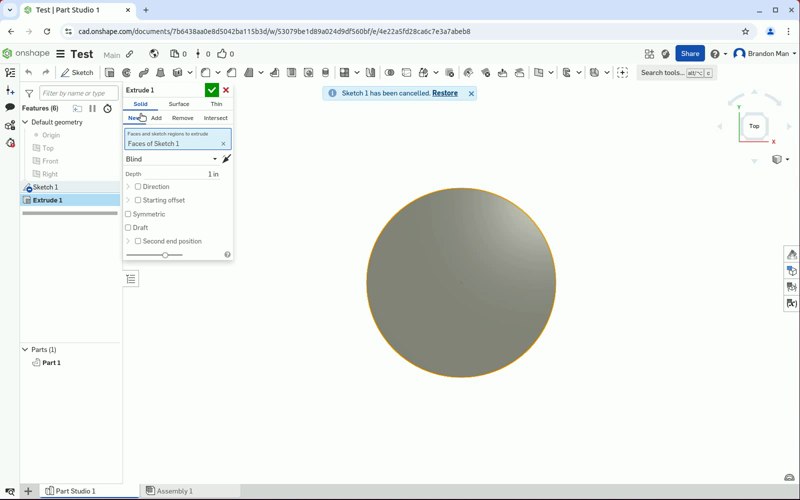
mouse_move(137, 120)
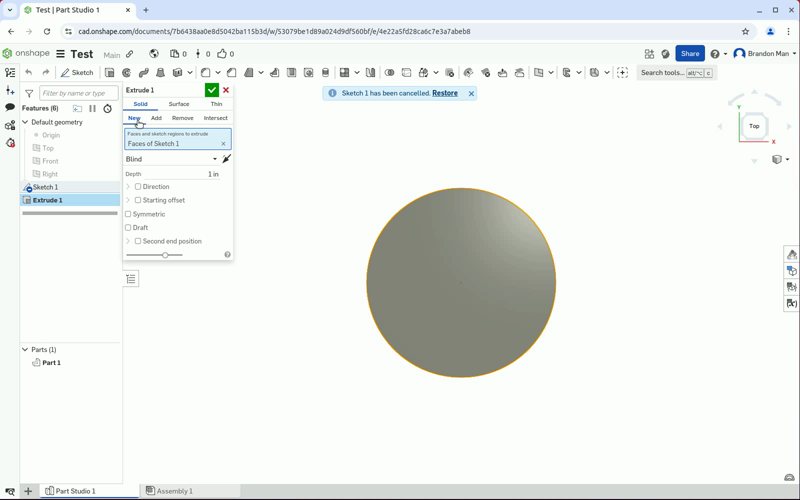
click(137, 120)
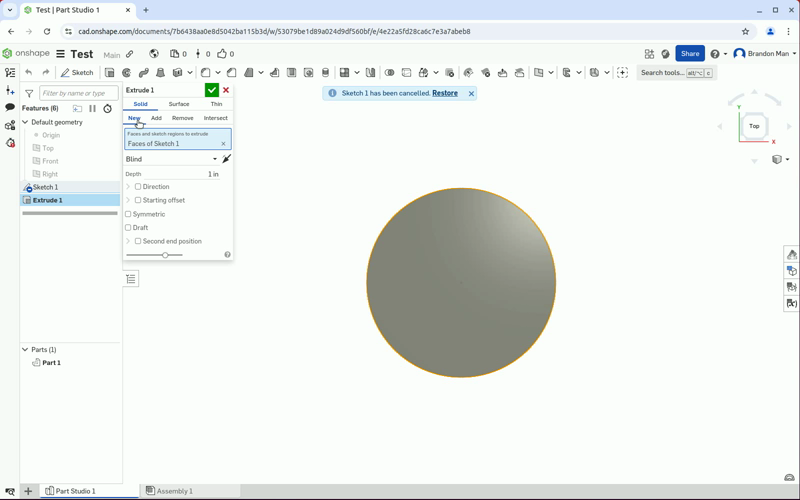
key(tab, 4)
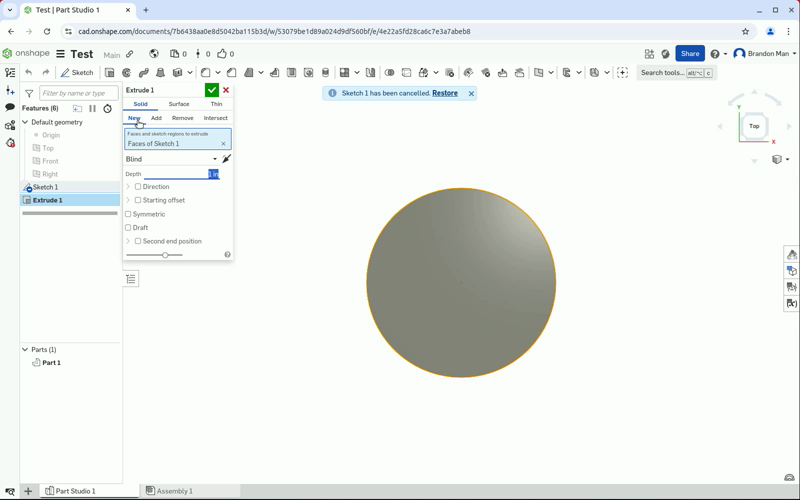
text(11.554)
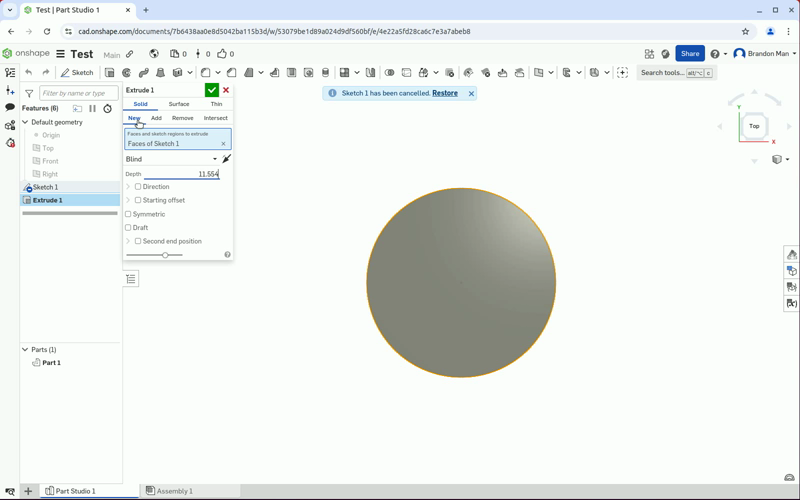
key(enter)
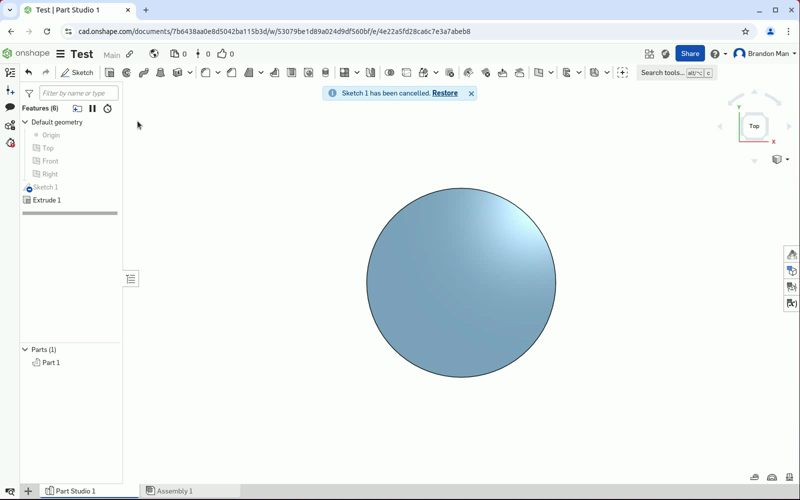
key(shift+h)
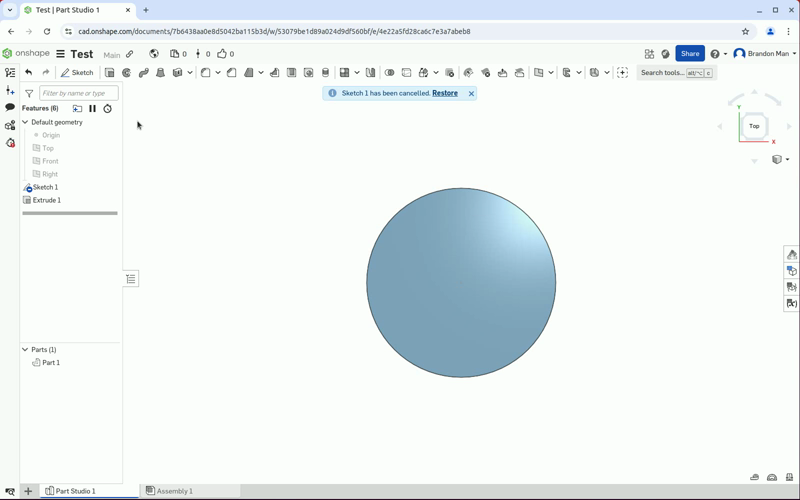
key(shift+h)
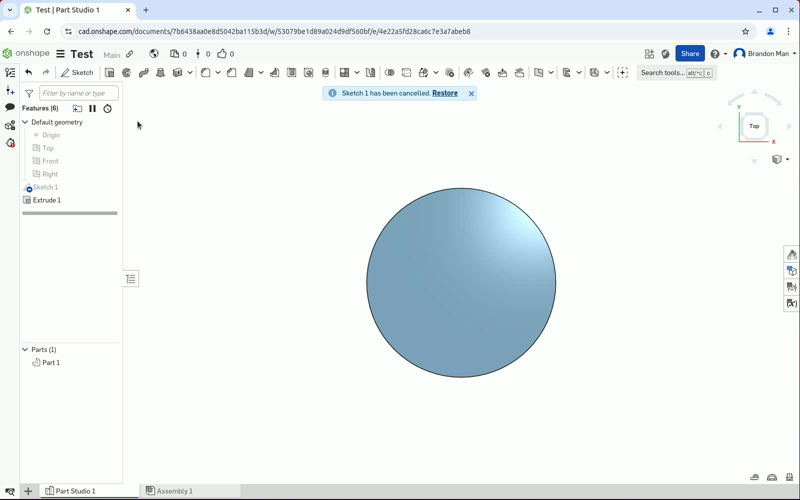
mouse_move(73, 189)
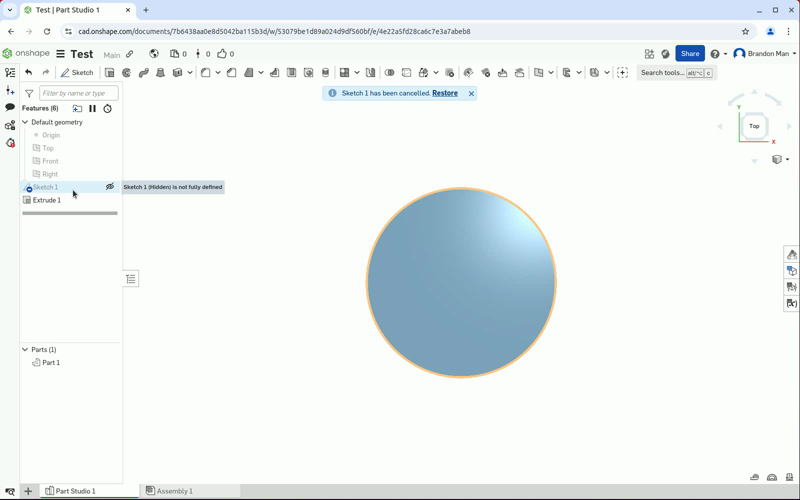
click(73, 189)
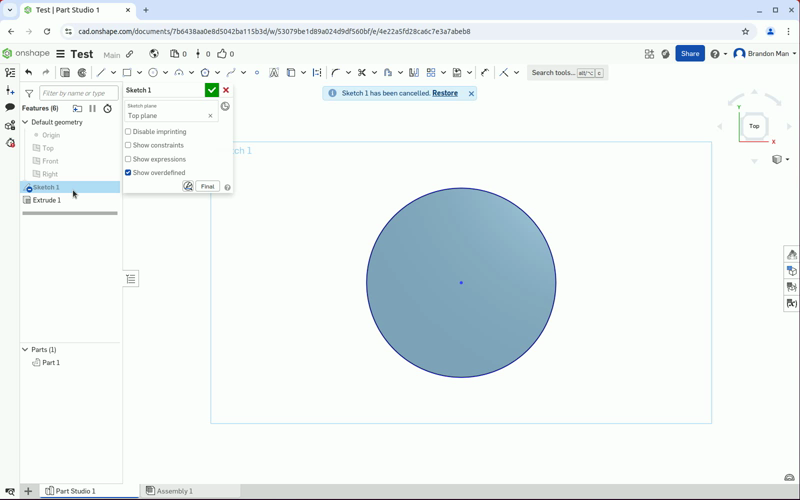
mouse_move(229, 92)
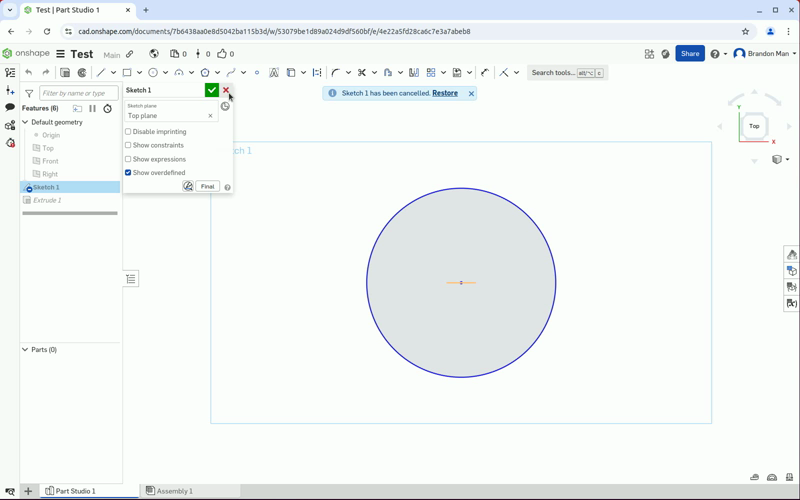
click(229, 92)
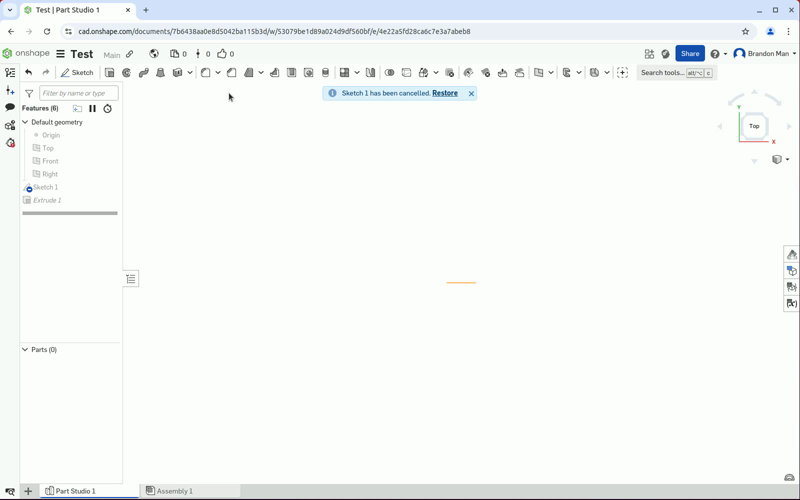
mouse_move(73, 352)
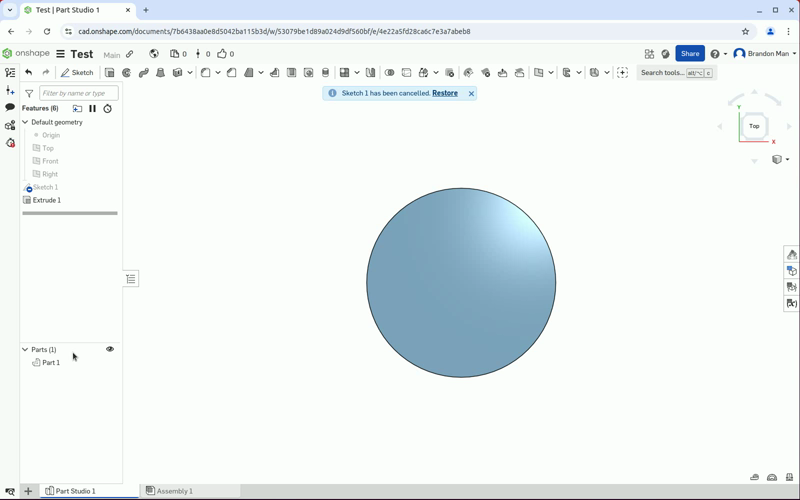
key(y)
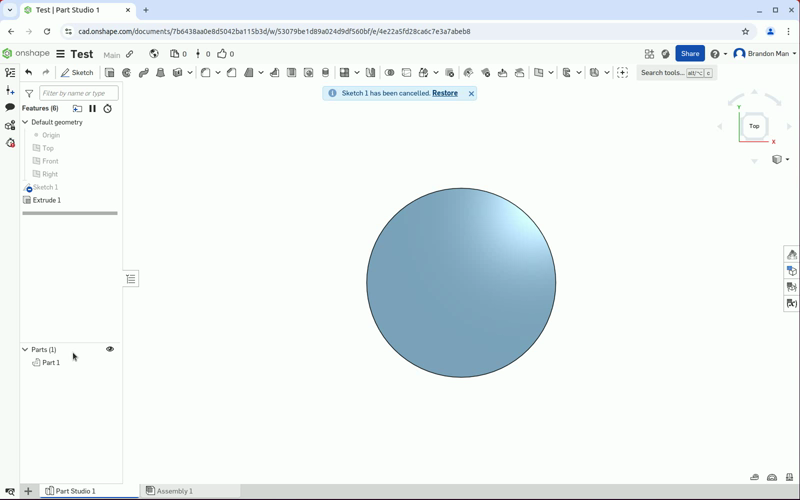
key(shift+p)
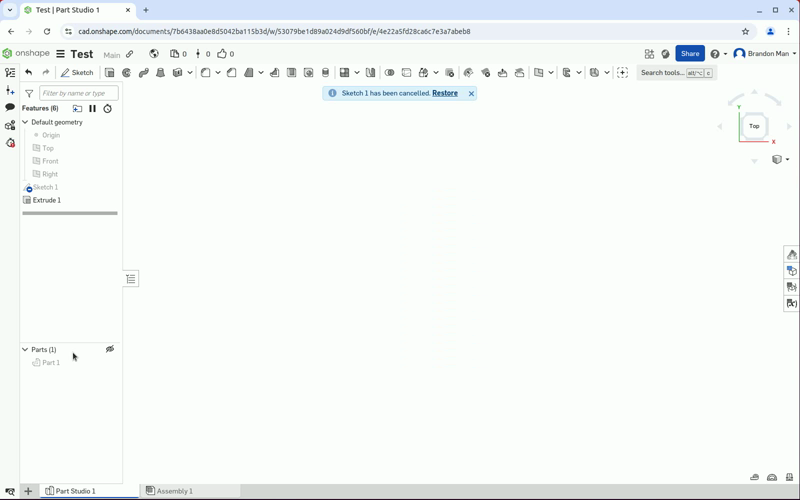
key(space)
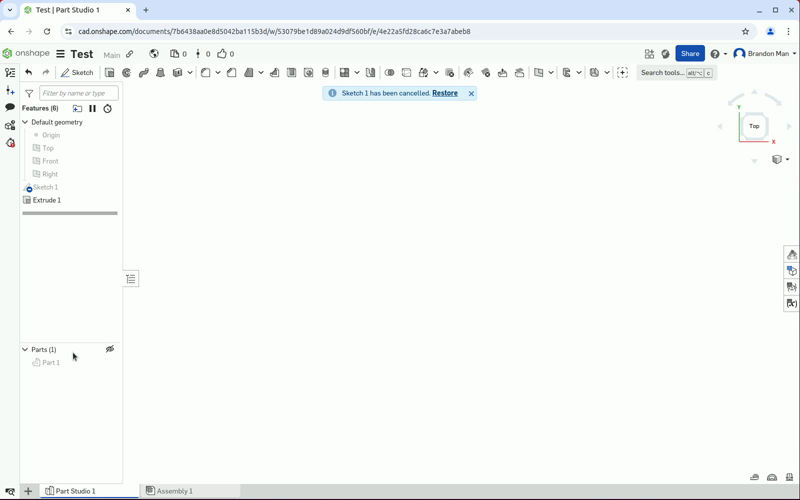
key_down(shift)
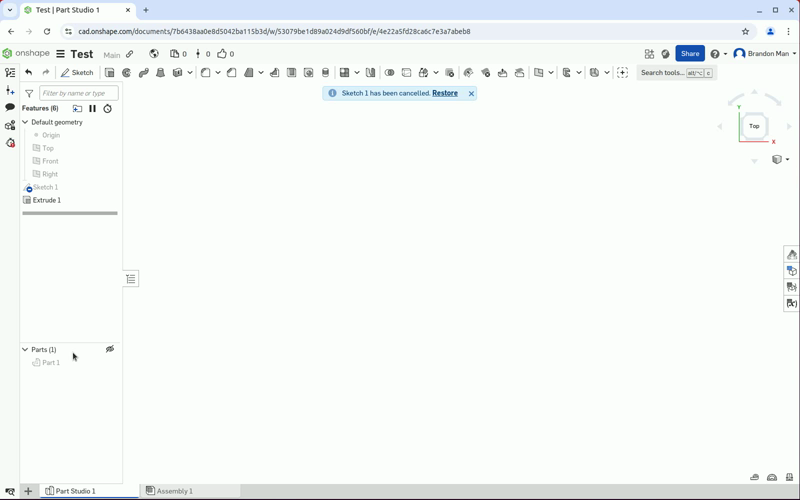
key(up)
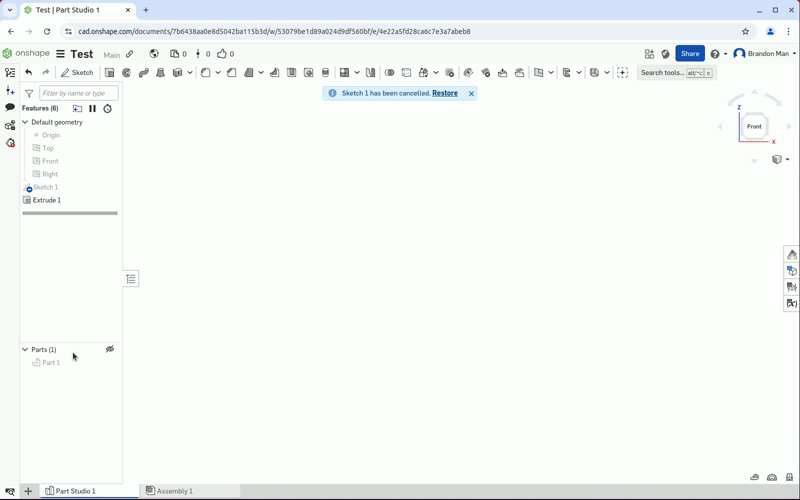
key_up(shift)
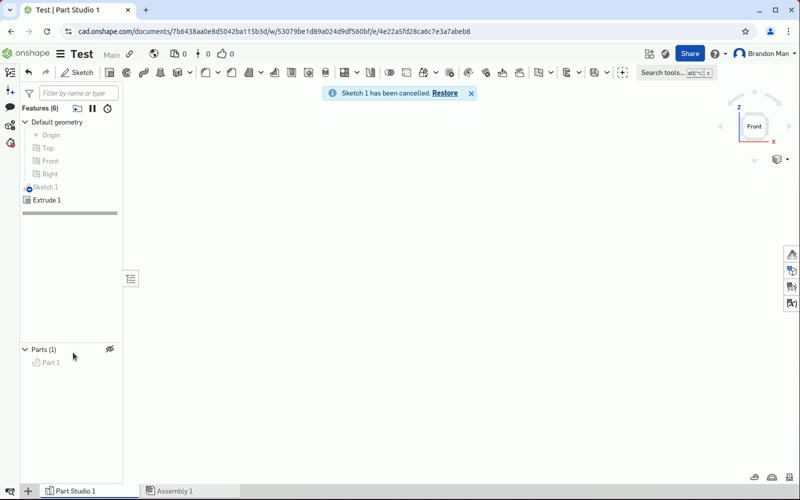
key(space)
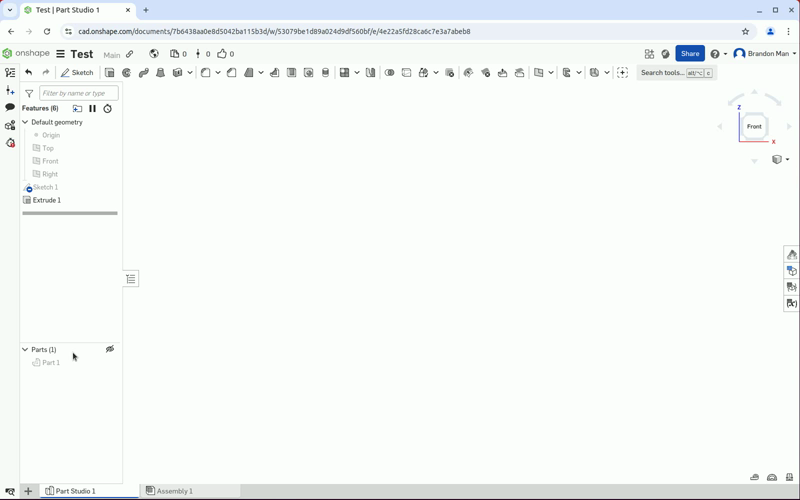
key_down(shift)
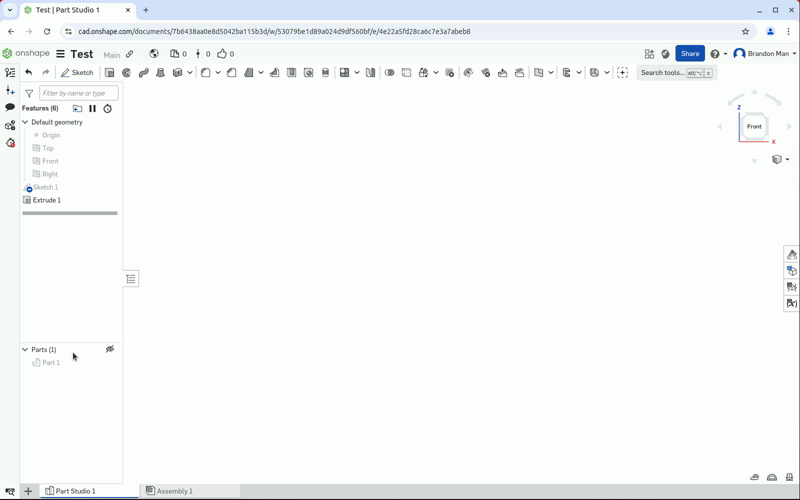
key(left)
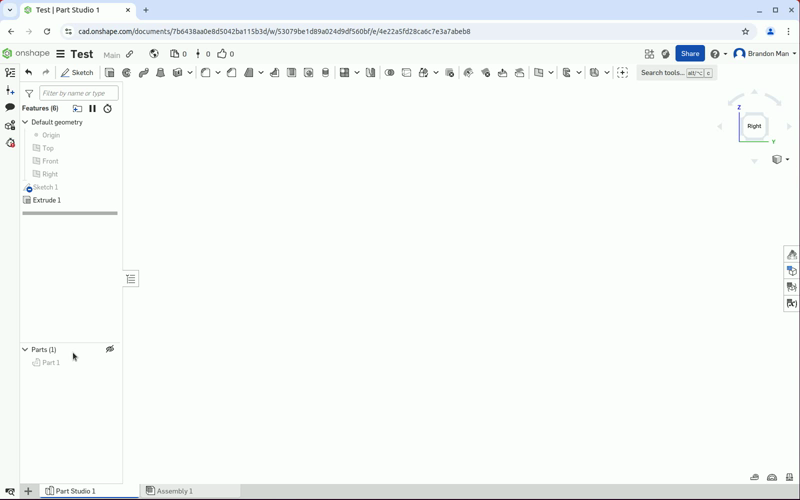
key_up(shift)
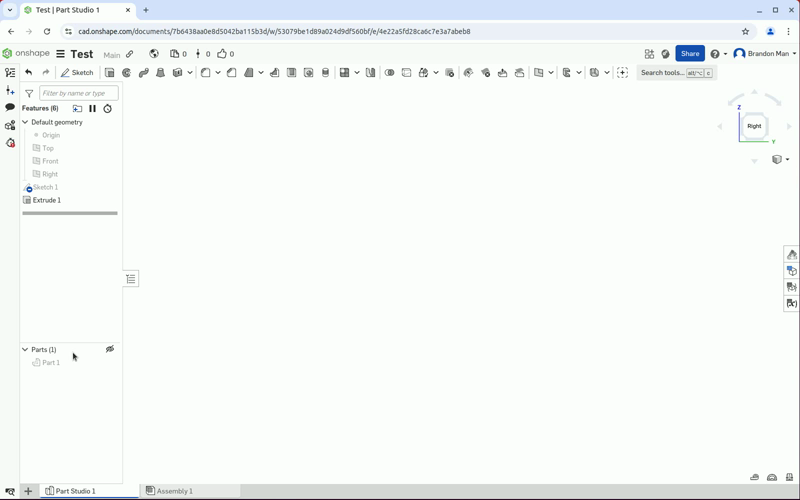
mouse_move(73, 352)
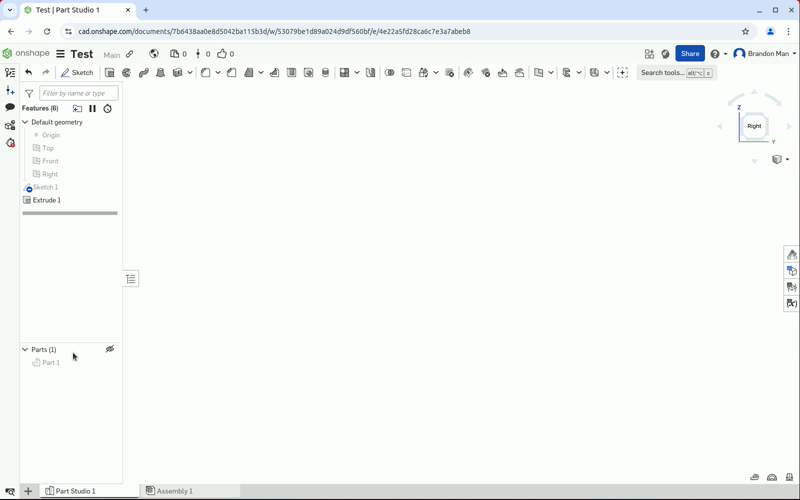
key(shift+y)
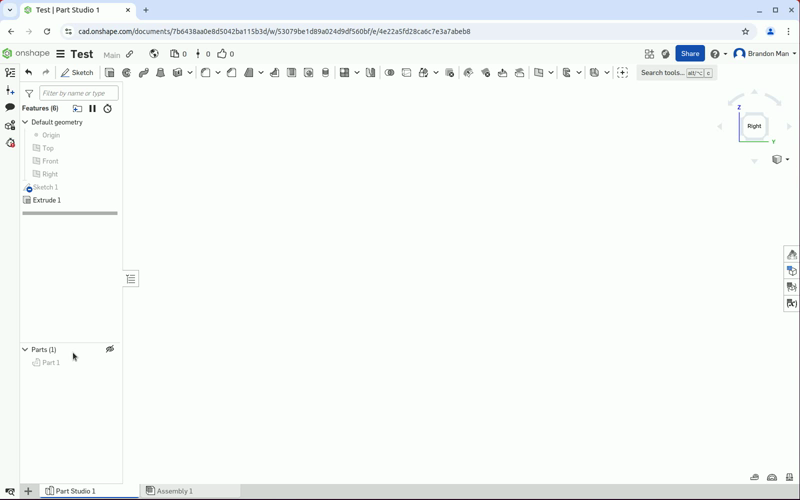
key(shift+s)
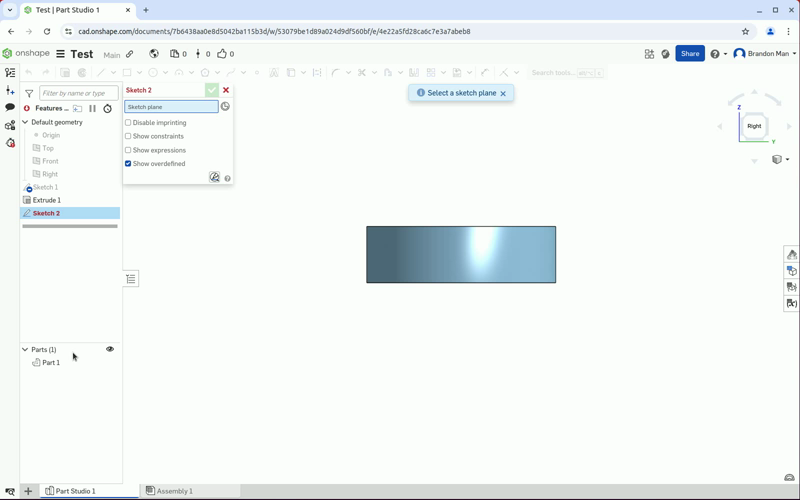
mouse_move(73, 176)
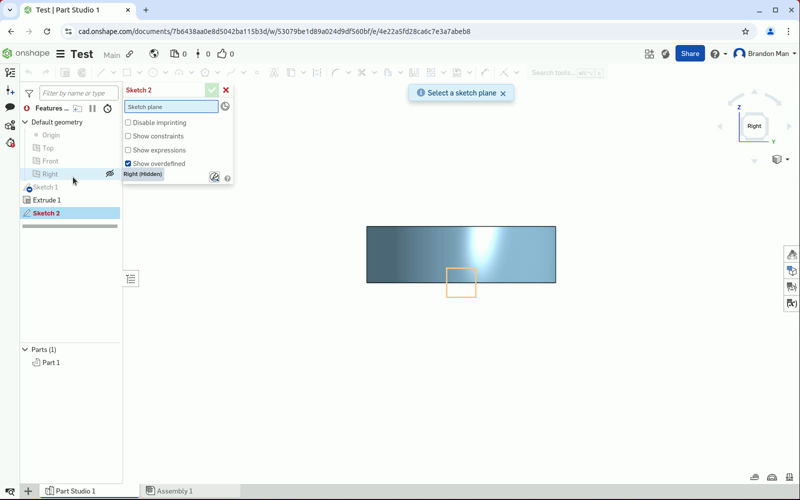
click(73, 176)
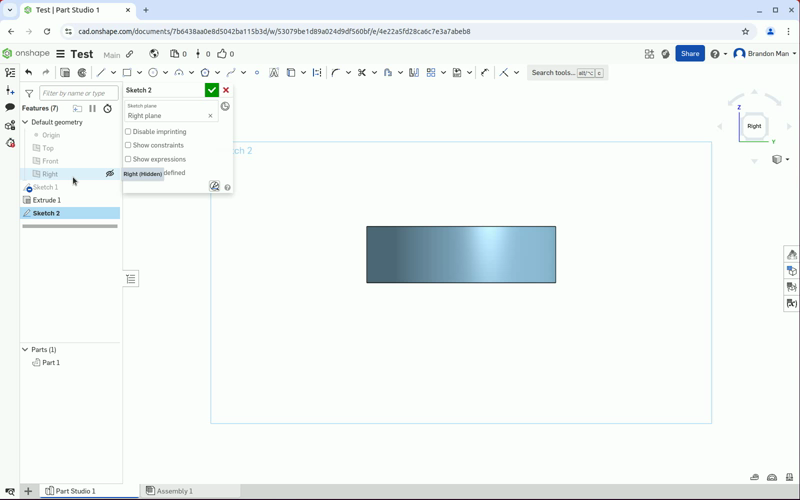
mouse_move(73, 352)
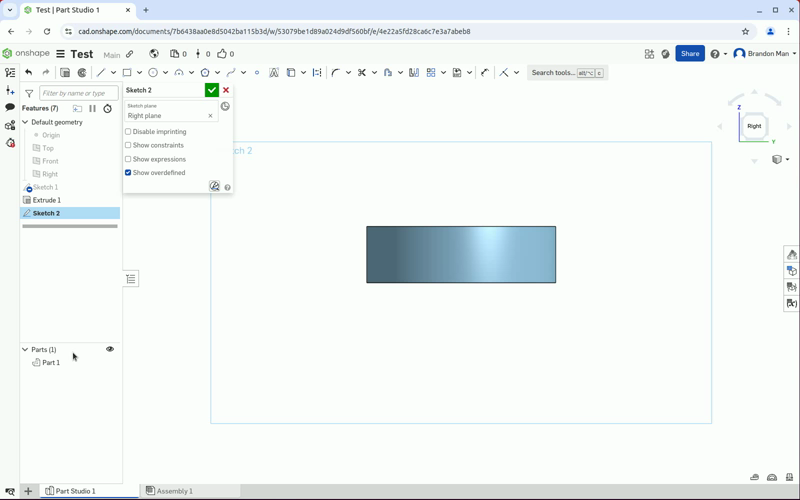
key(y)
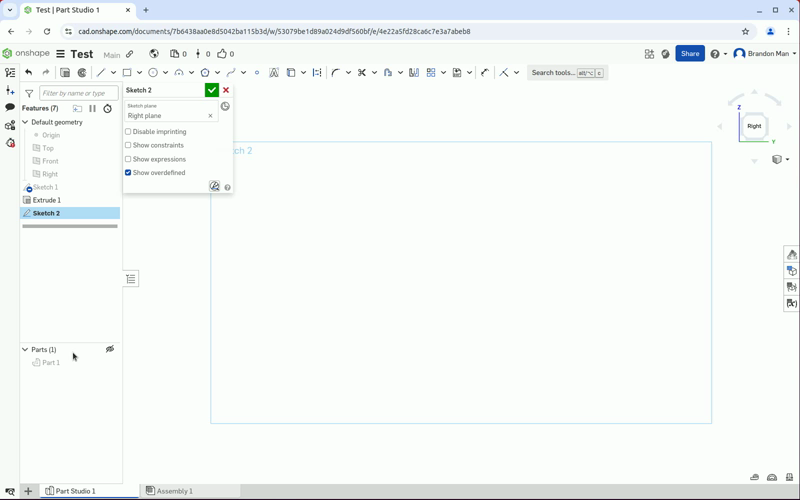
key(c)
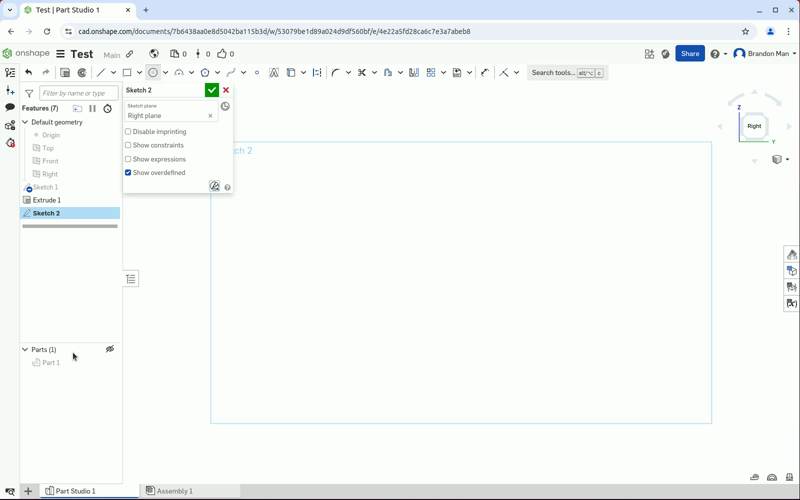
key_down(shift)
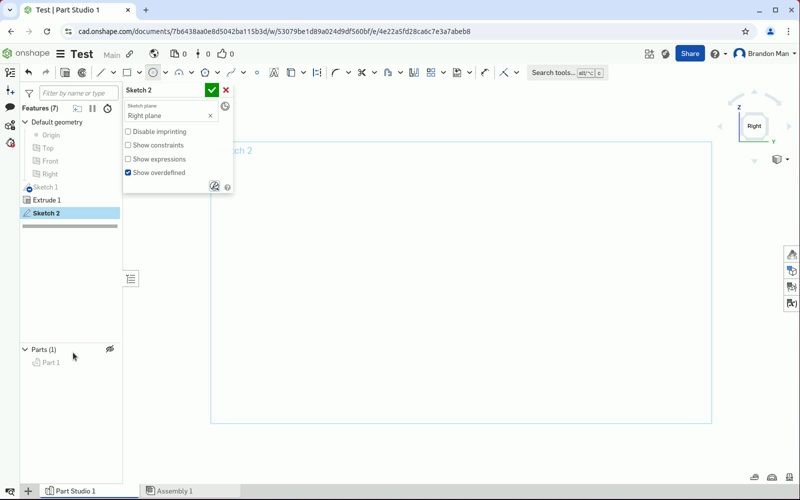
mouse_move(461, 226)
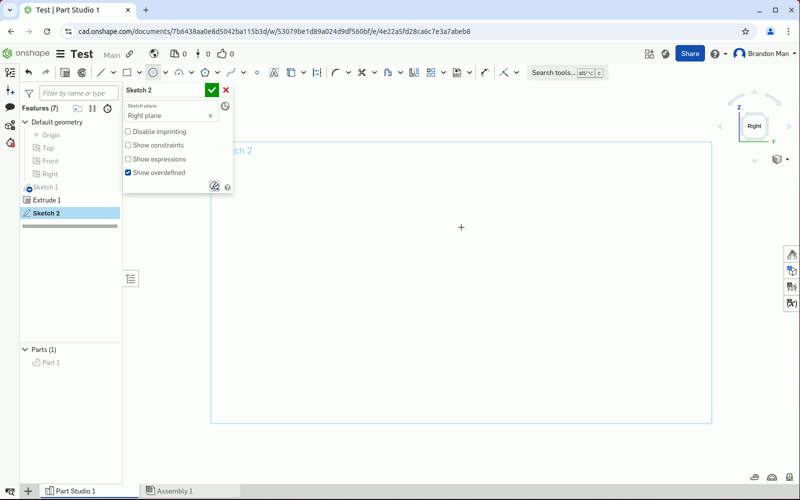
click(461, 226)
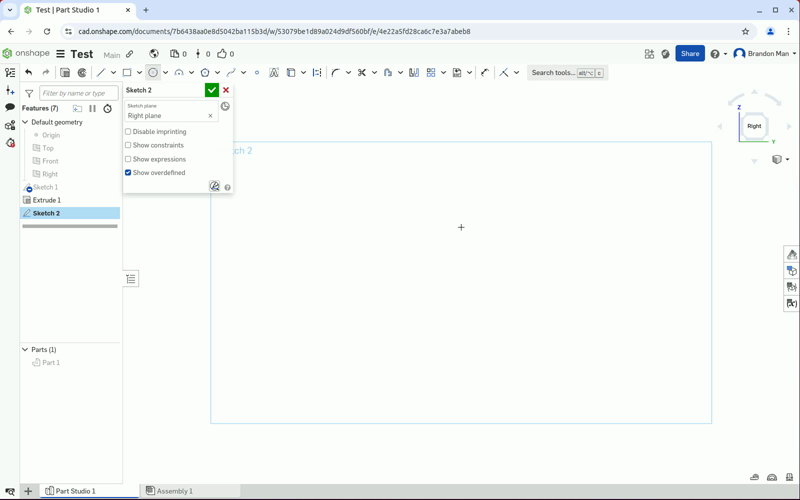
key_up(shift)
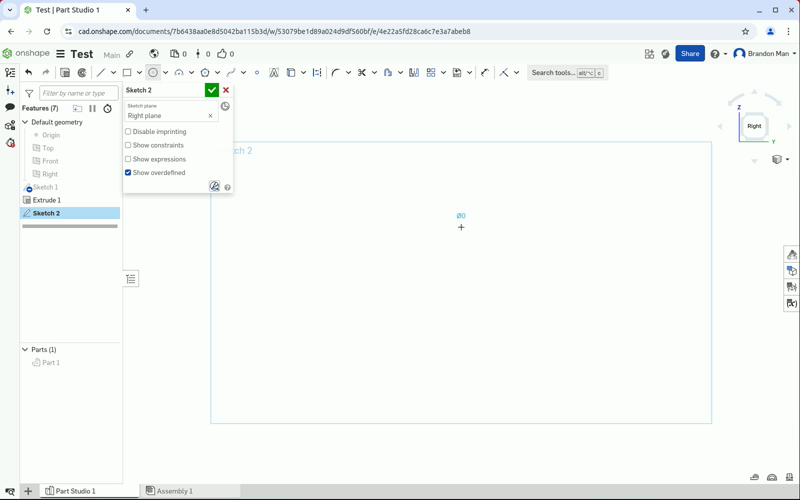
mouse_move(518, 226)
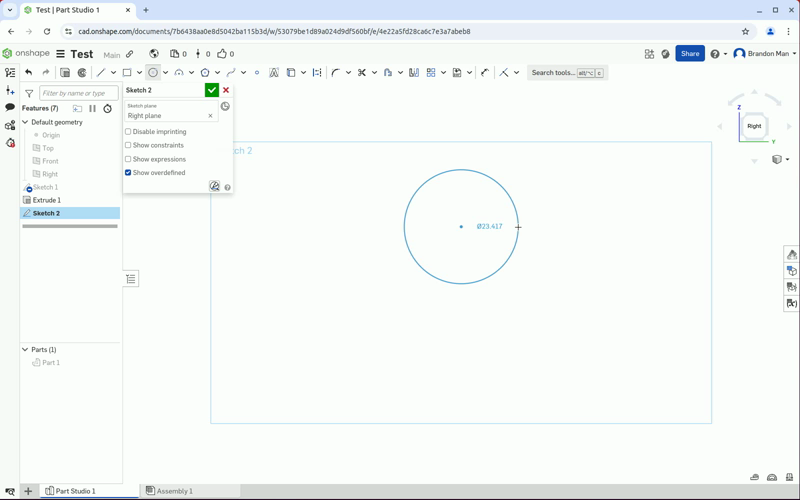
click(518, 226)
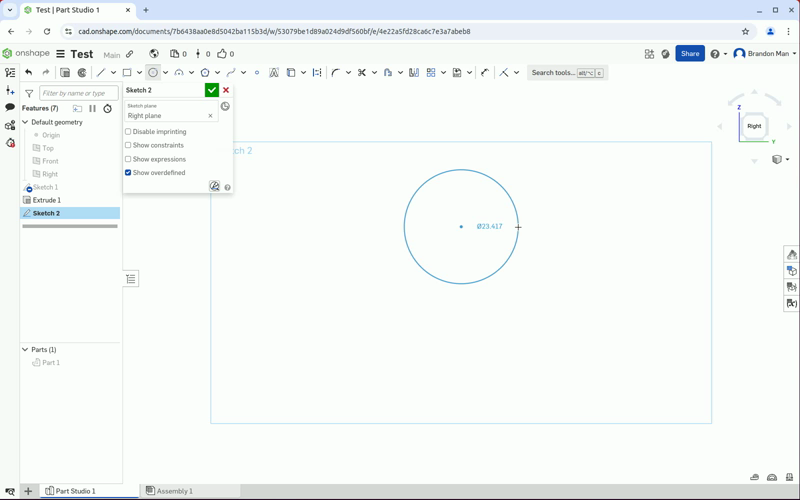
key(esc)
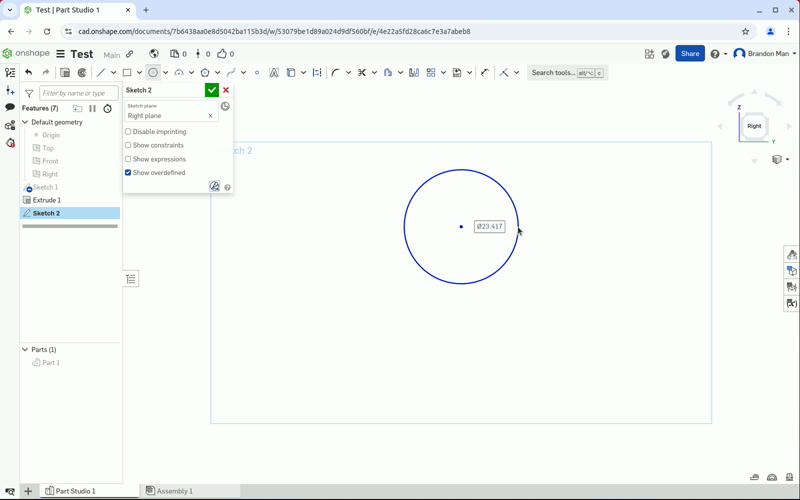
key(c)
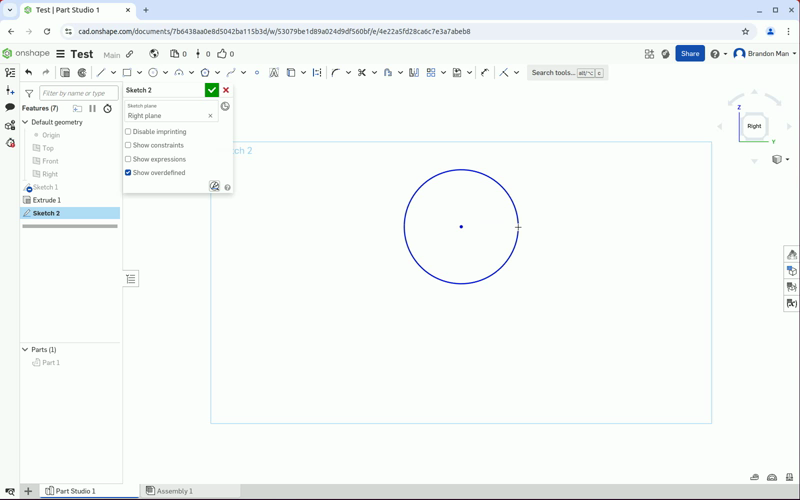
key_down(shift)
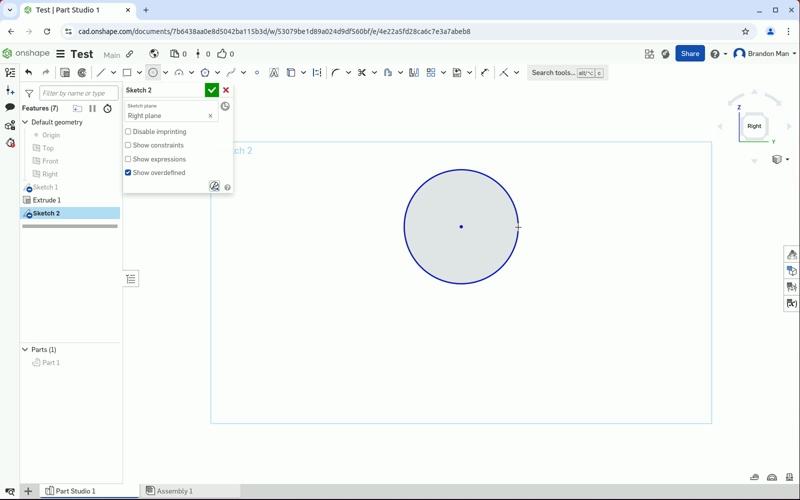
mouse_move(461, 198)
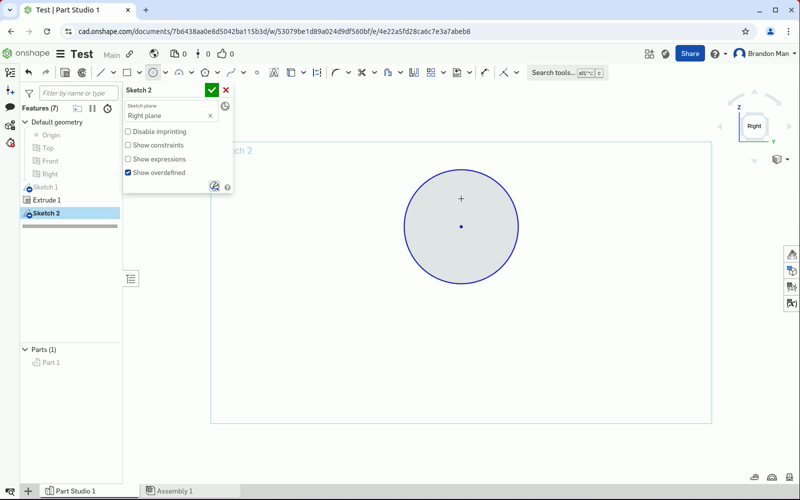
click(461, 198)
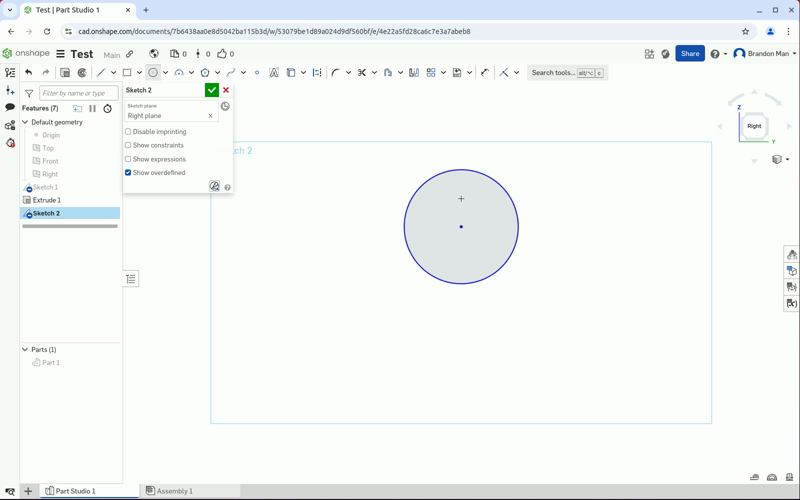
key_up(shift)
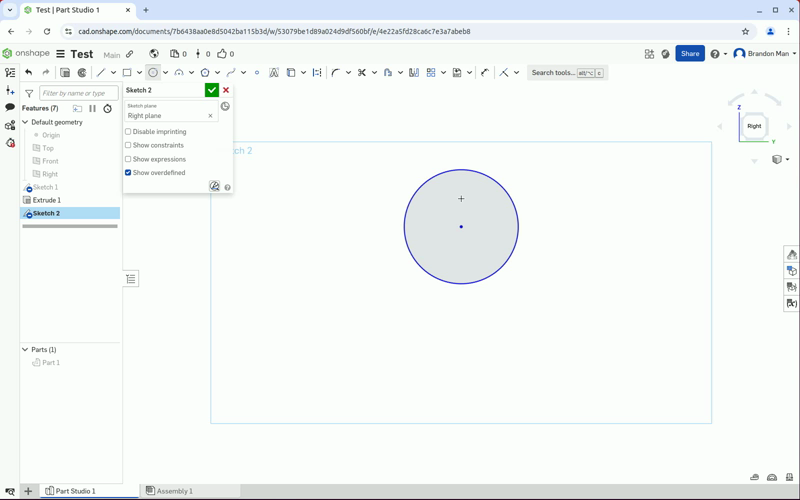
mouse_move(470, 198)
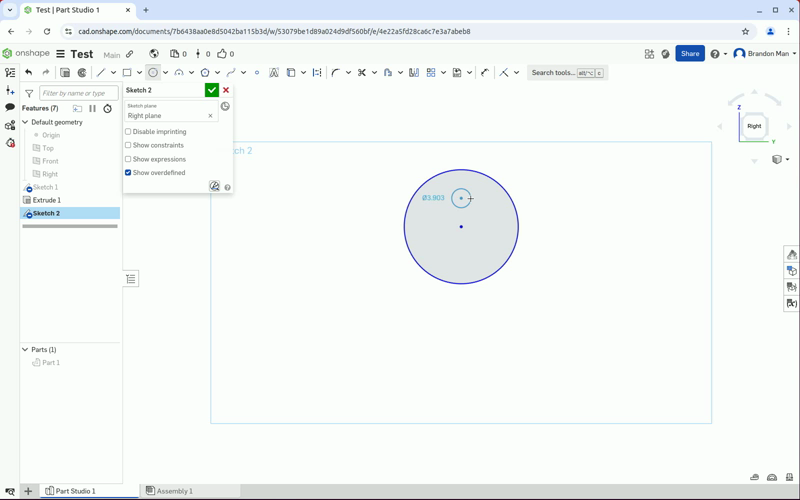
click(470, 198)
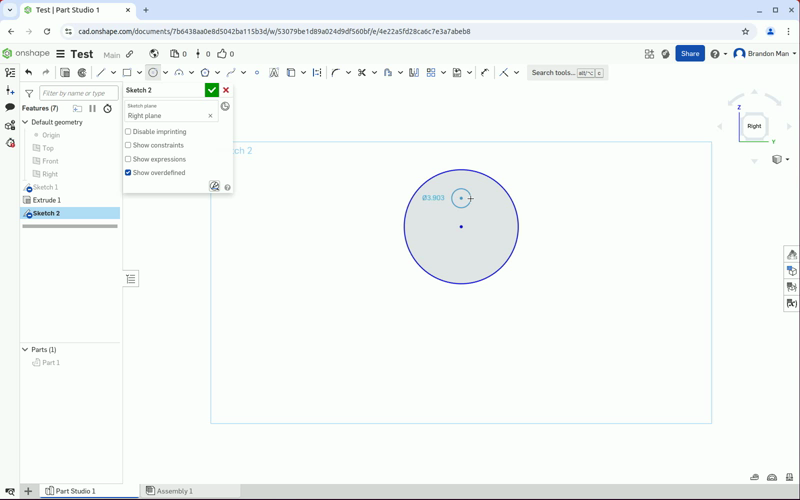
key(esc)
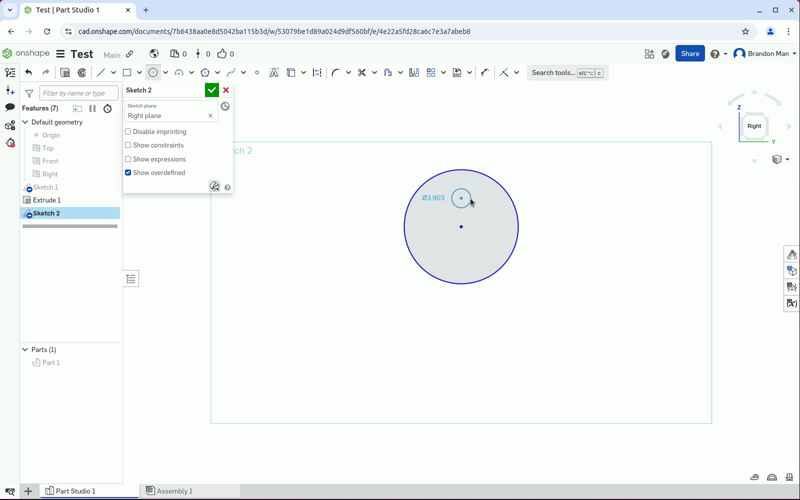
mouse_move(451, 242)
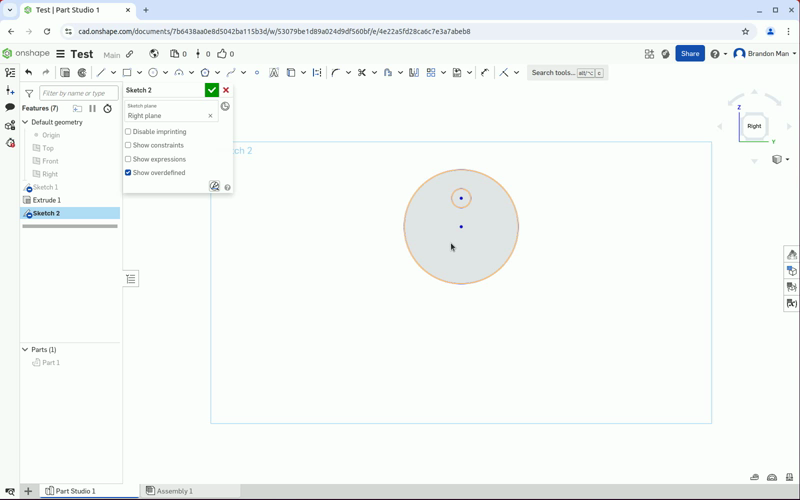
click(451, 242)
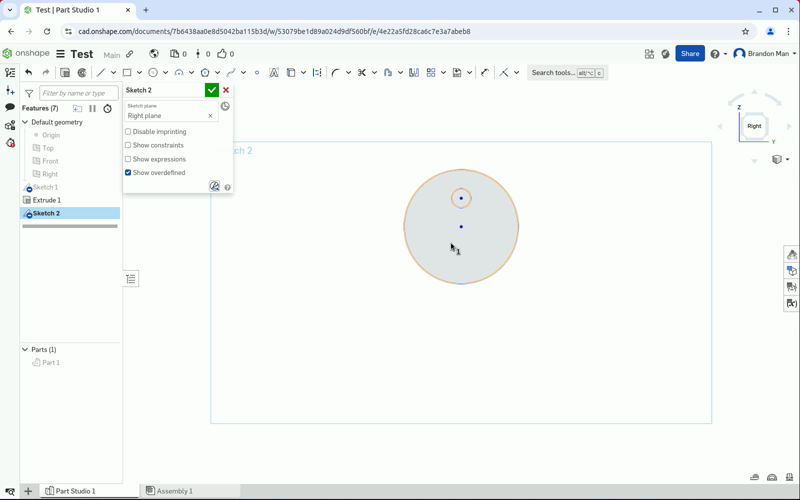
mouse_move(73, 352)
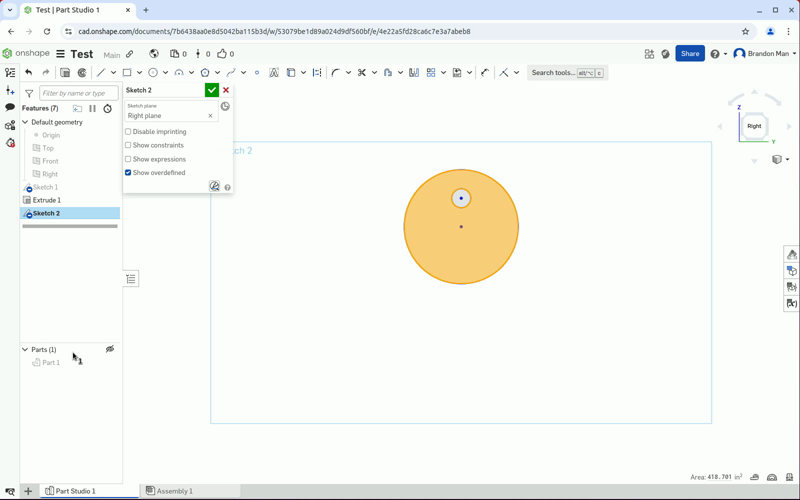
key(shift+y)
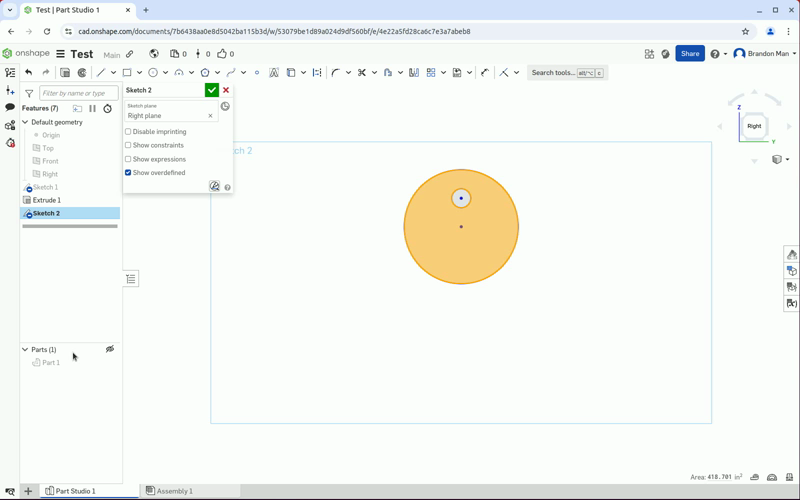
key(shift+e)
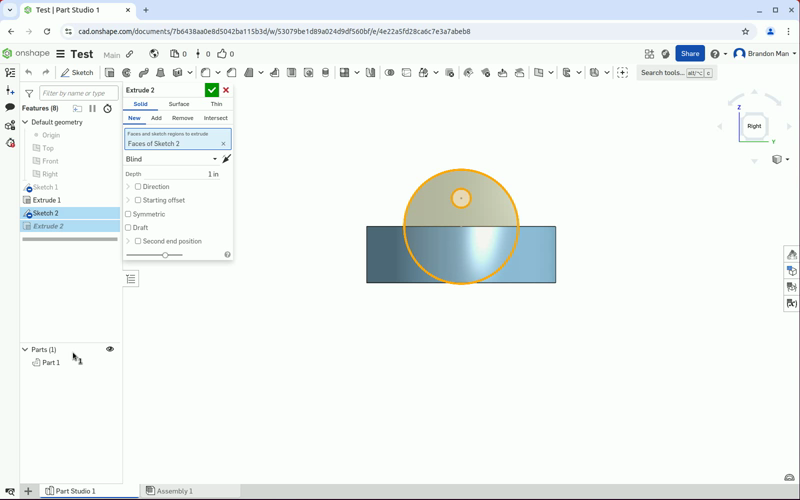
mouse_move(143, 106)
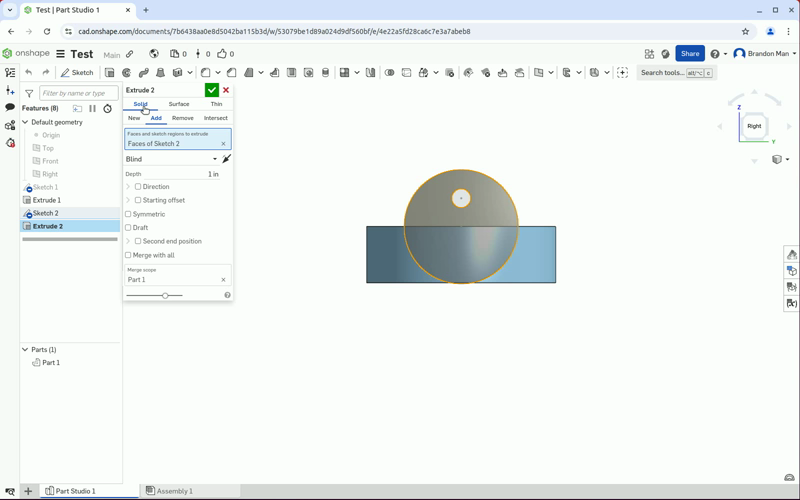
click(143, 106)
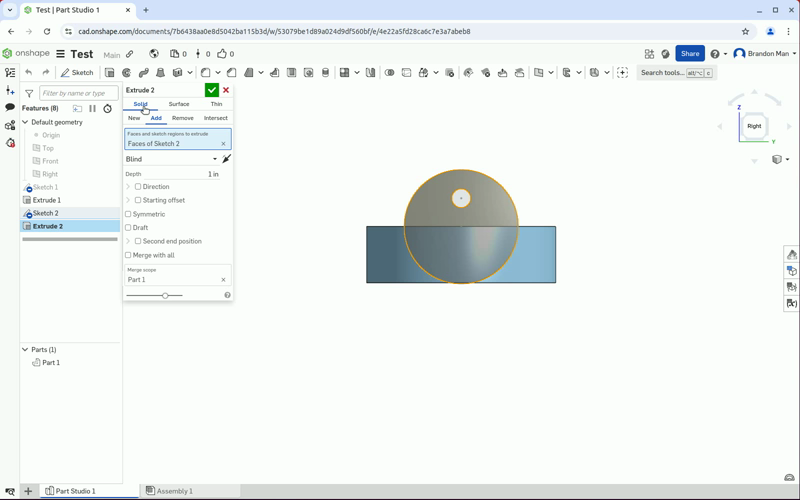
mouse_move(137, 120)
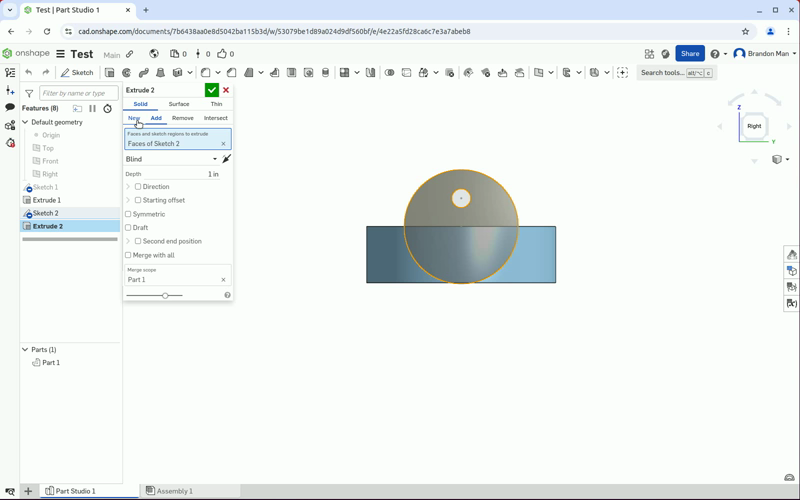
click(137, 120)
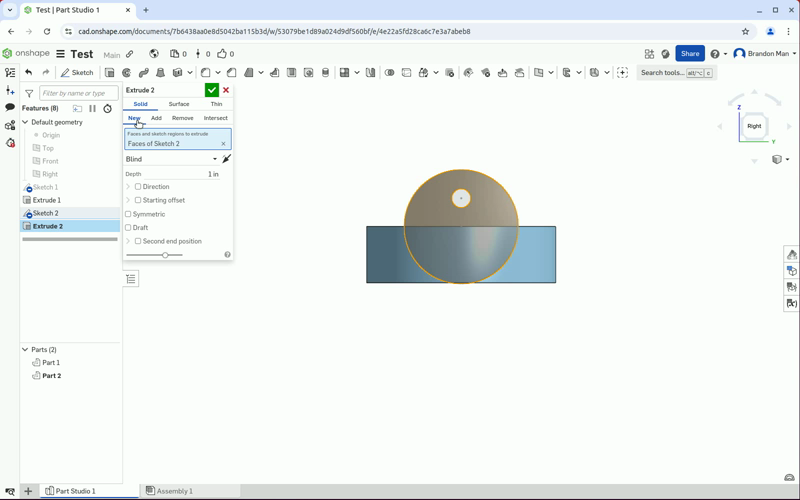
key(tab, 4)
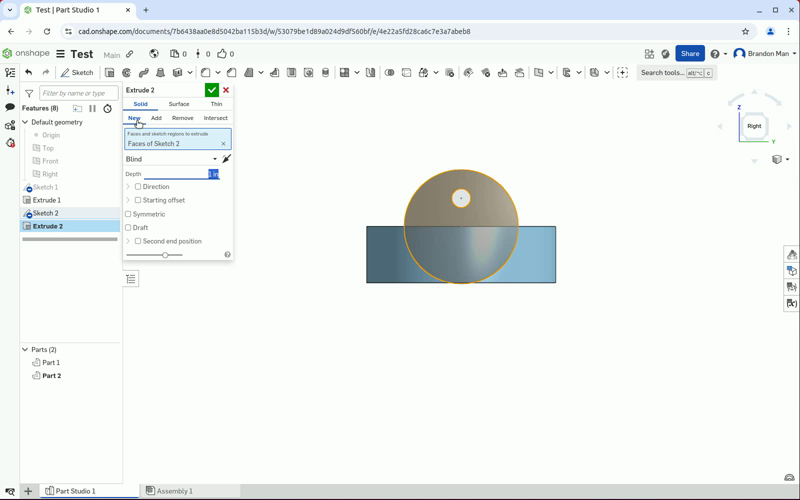
text(9.628)
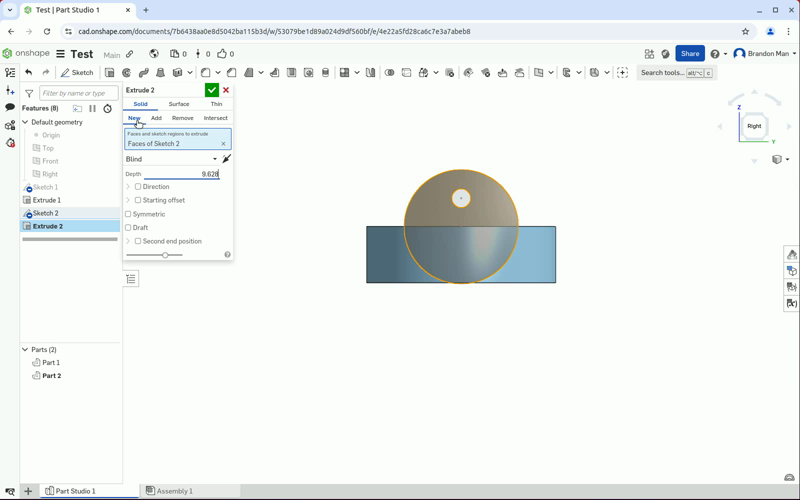
key(tab, 3)
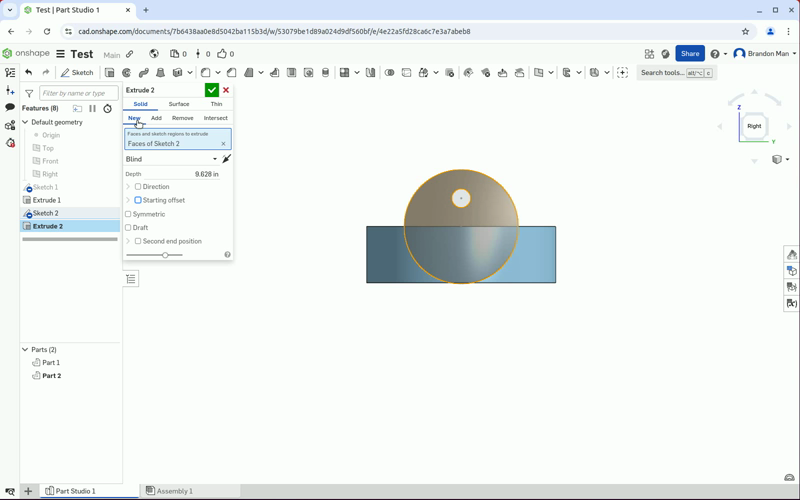
key(tab, 2)
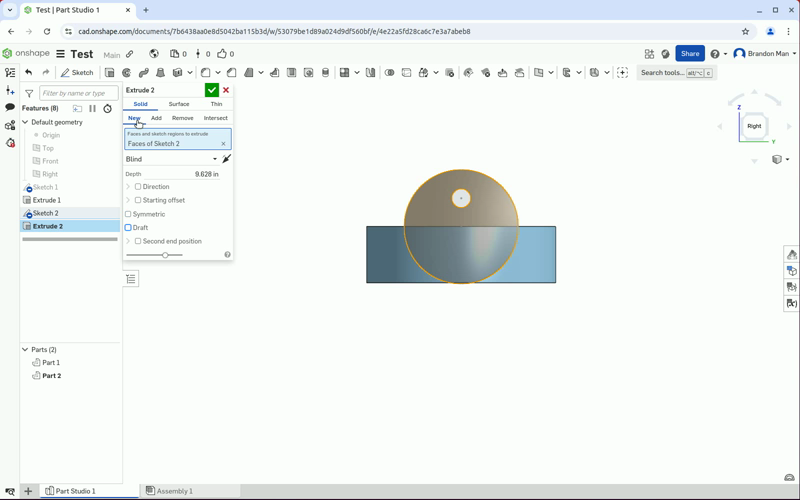
key(space)
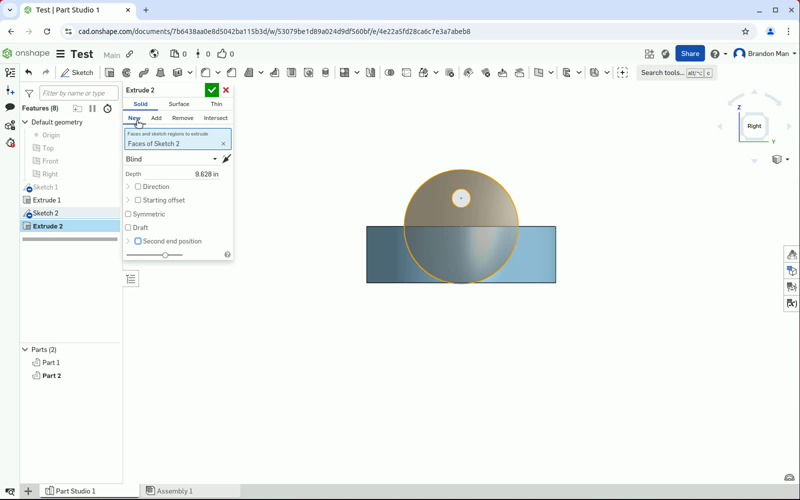
key(tab, 3)
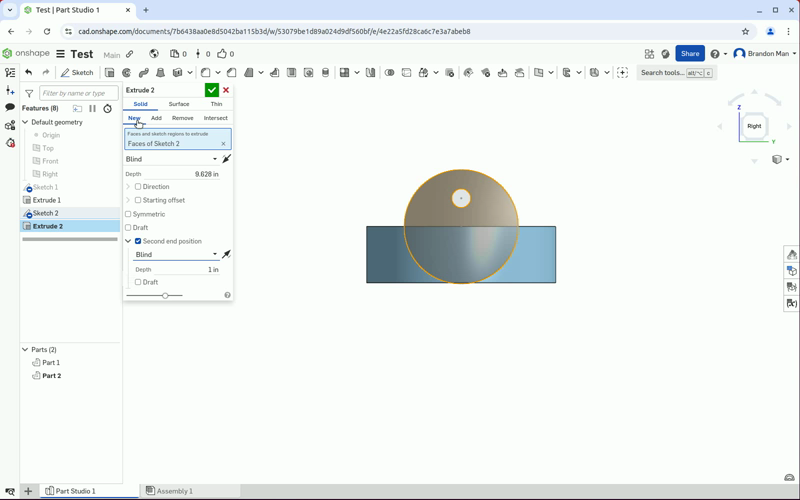
text(9.628)
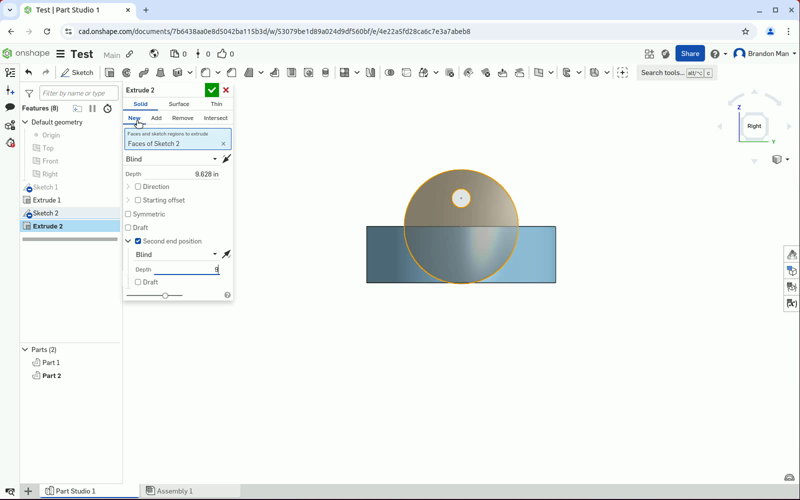
key(enter)
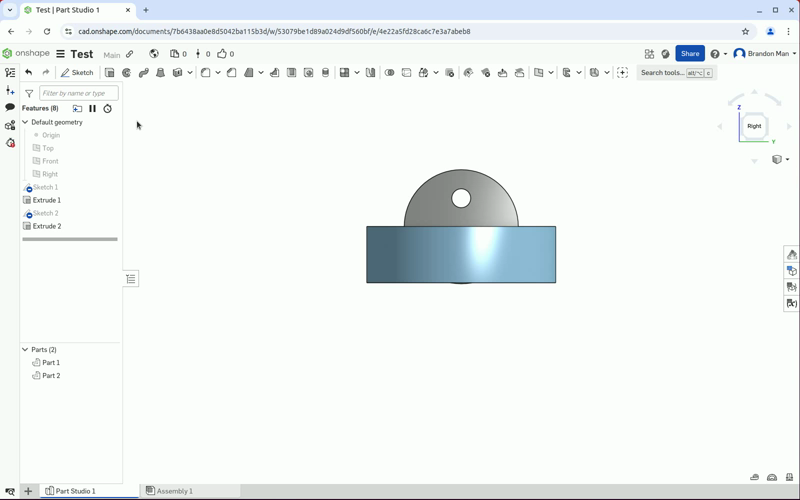
key(shift+h)
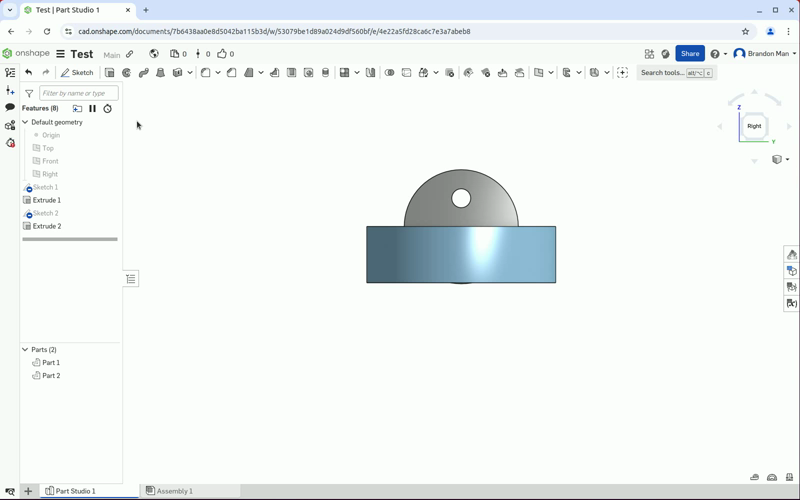
key(shift+h)
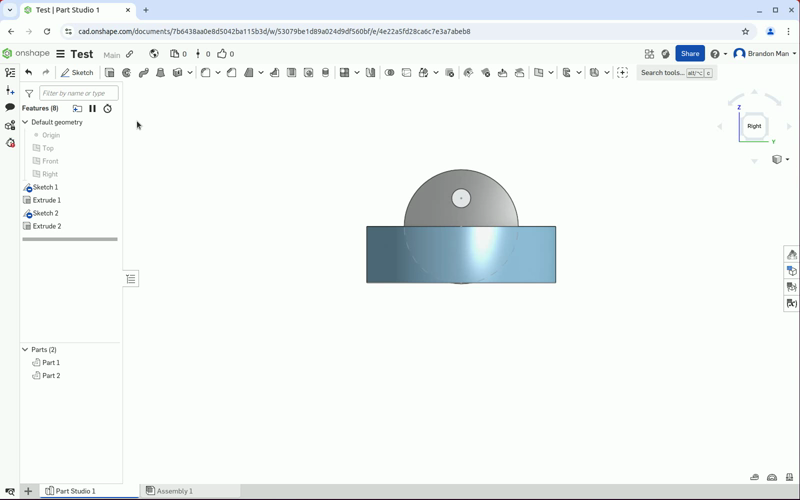
key(shift+7)
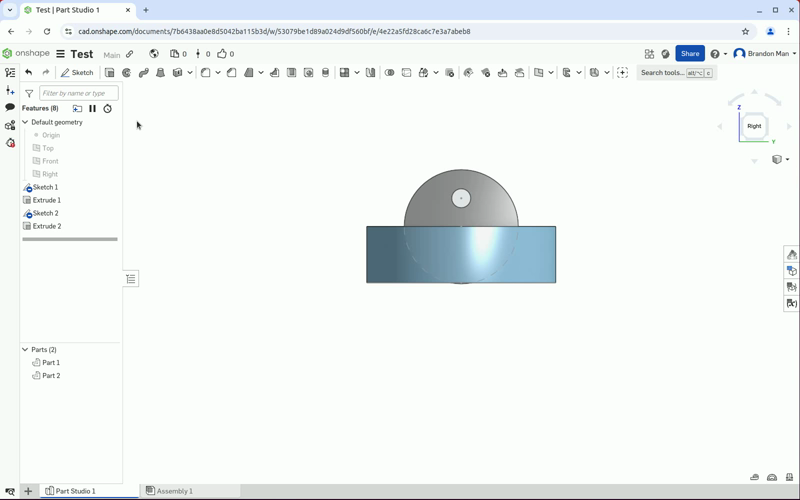
key(right, 2)
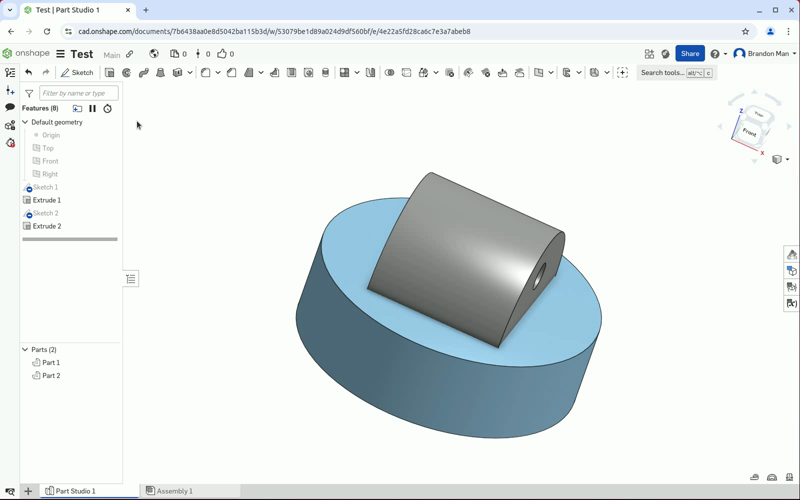
key(down, 2)
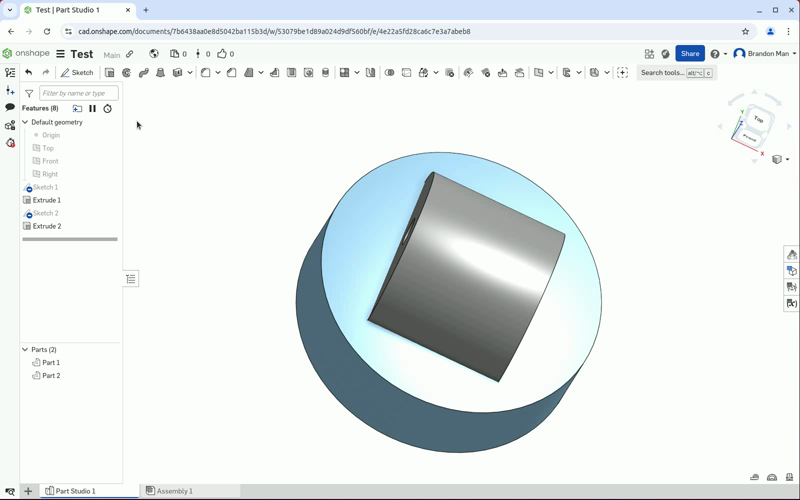
key(up, 2)
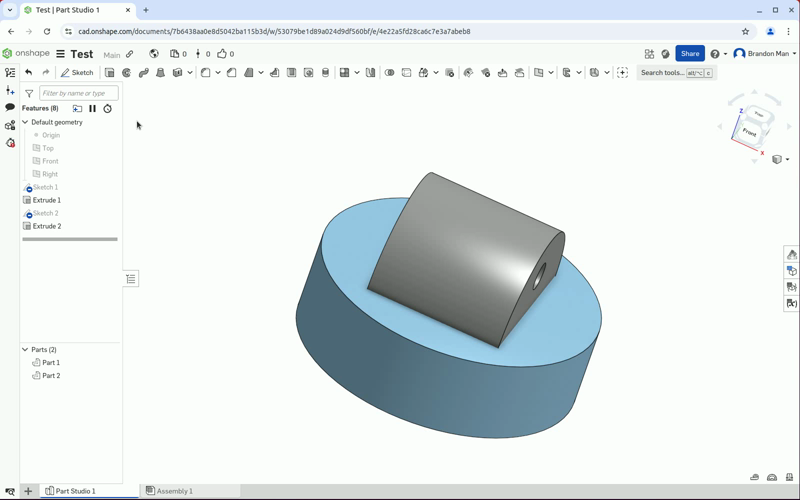
key(left, 2)
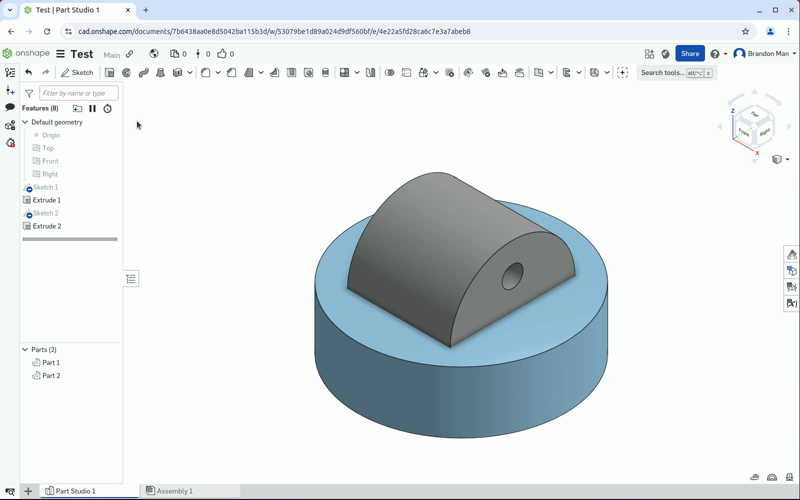
mouse_move(73, 189)
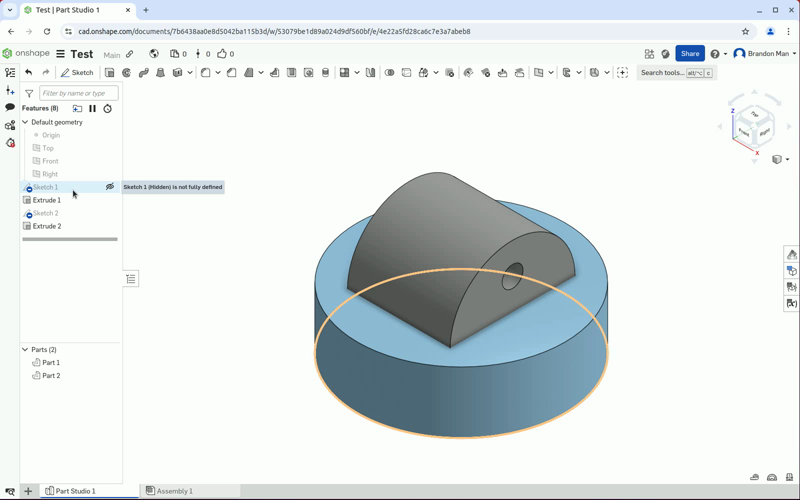
click(73, 189)